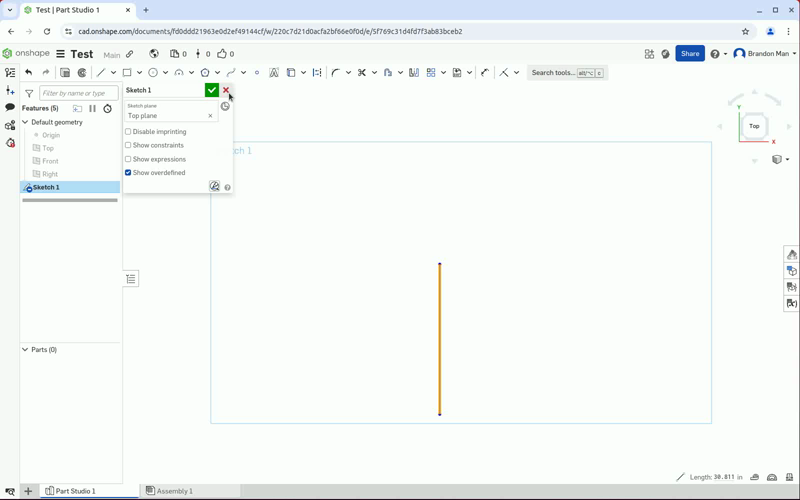
key(shift+h)
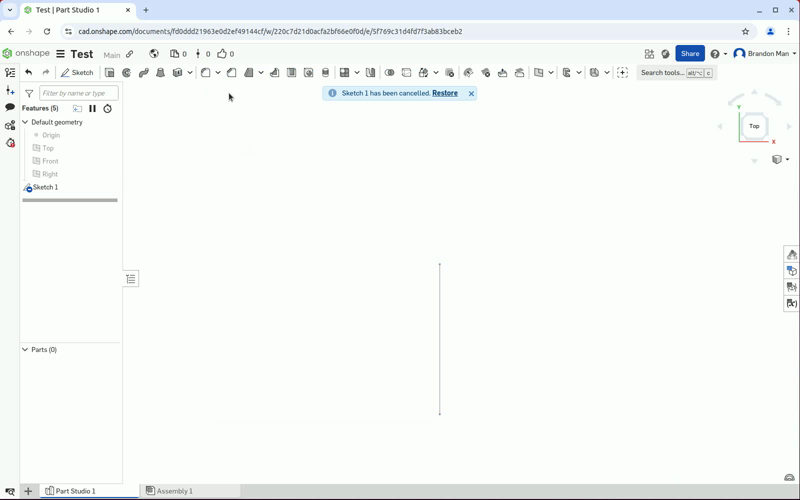
key(shift+s)
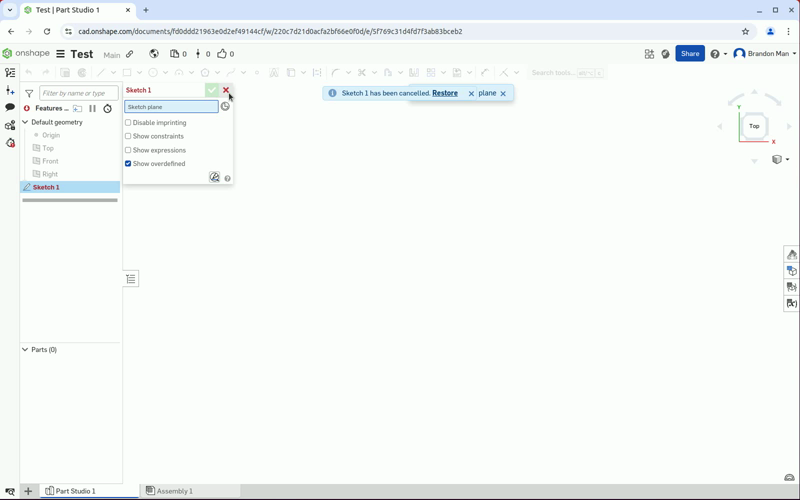
mouse_move(73, 150)
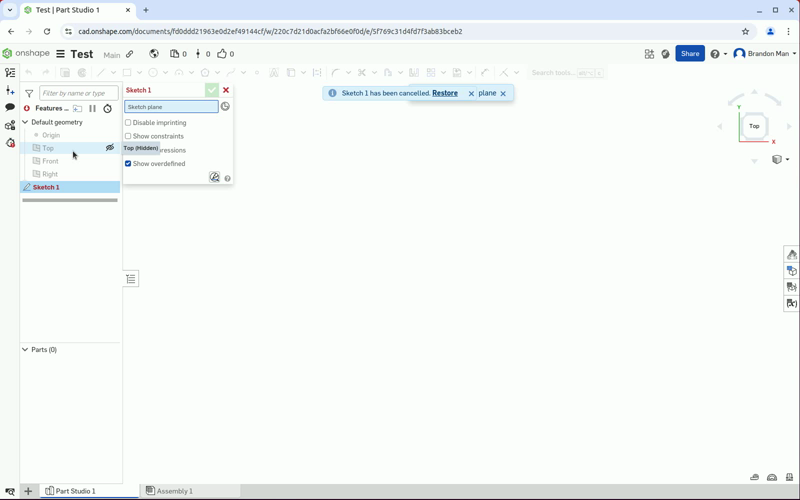
click(73, 150)
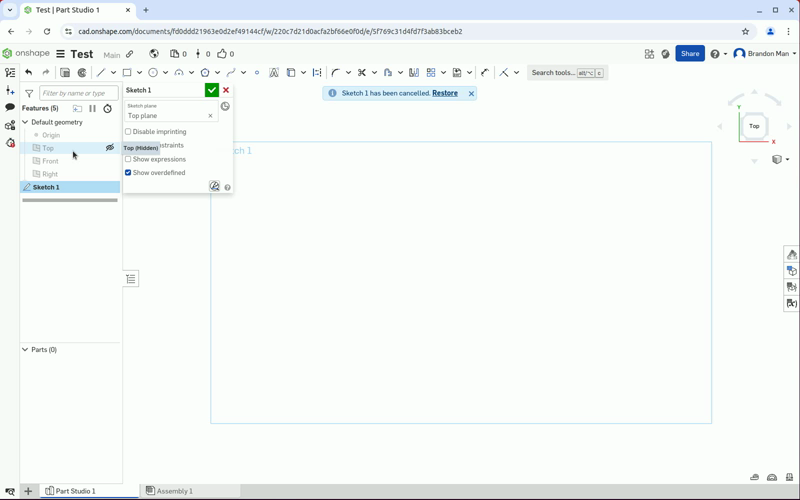
mouse_move(73, 352)
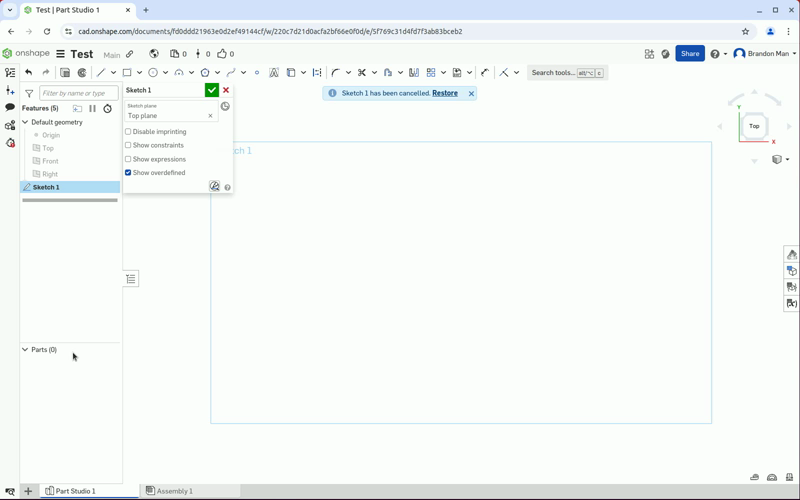
key(y)
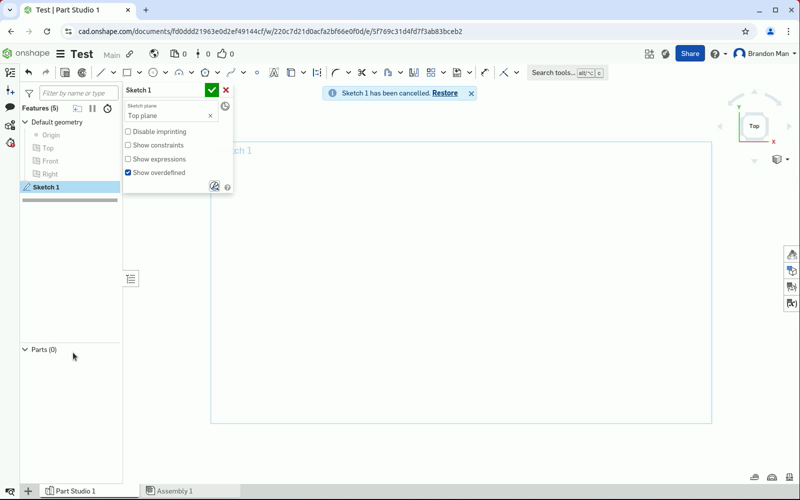
key(l)
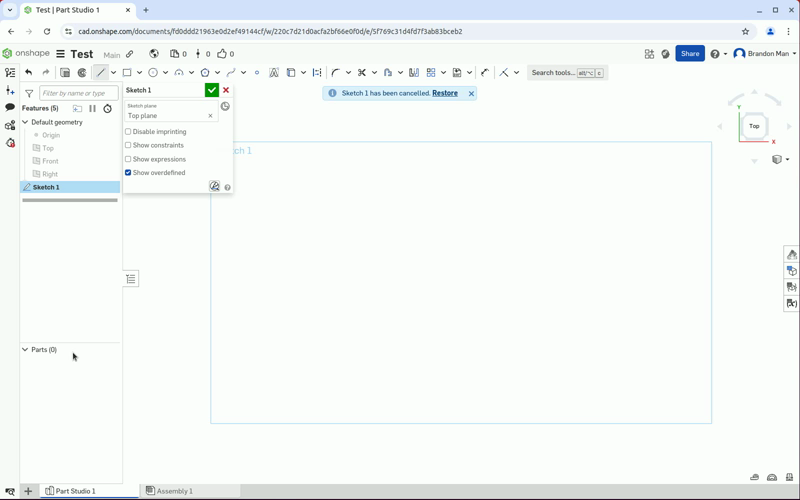
key_down(shift)
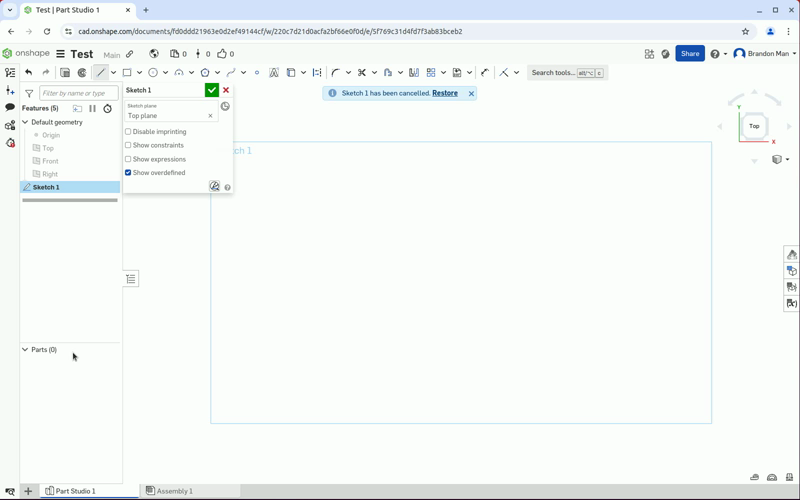
mouse_move(431, 303)
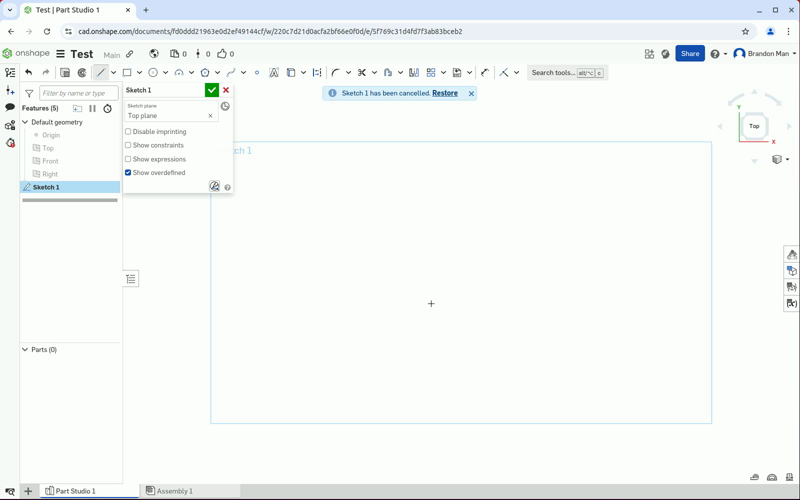
click(431, 303)
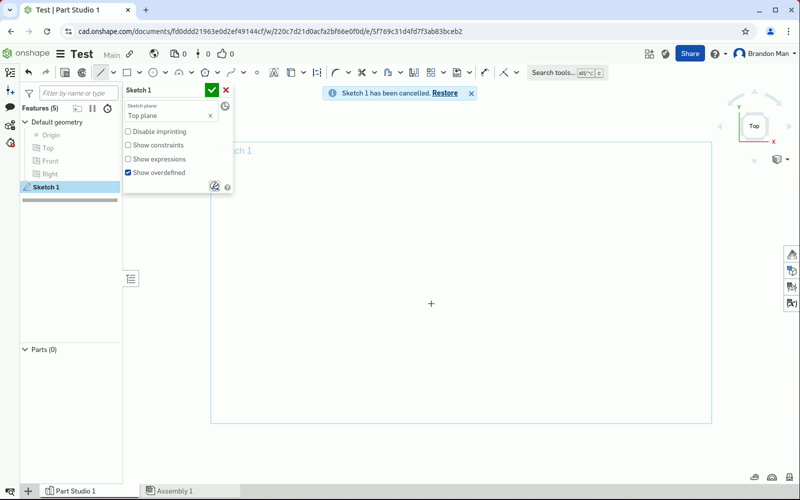
key_up(shift)
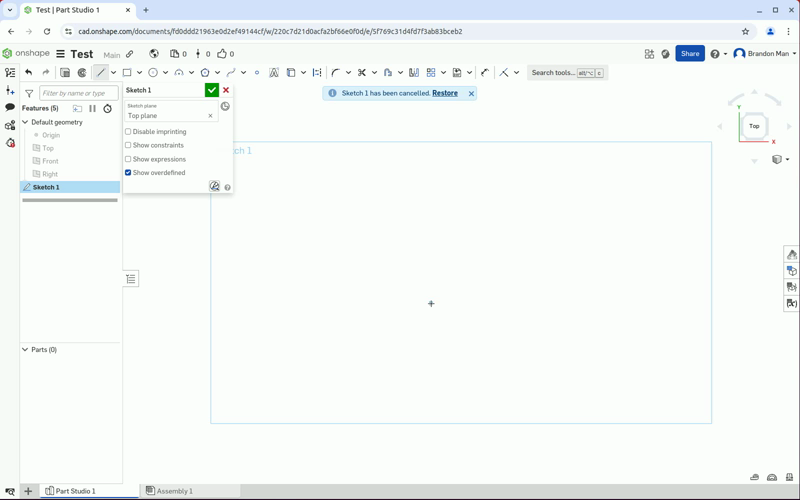
key_down(shift)
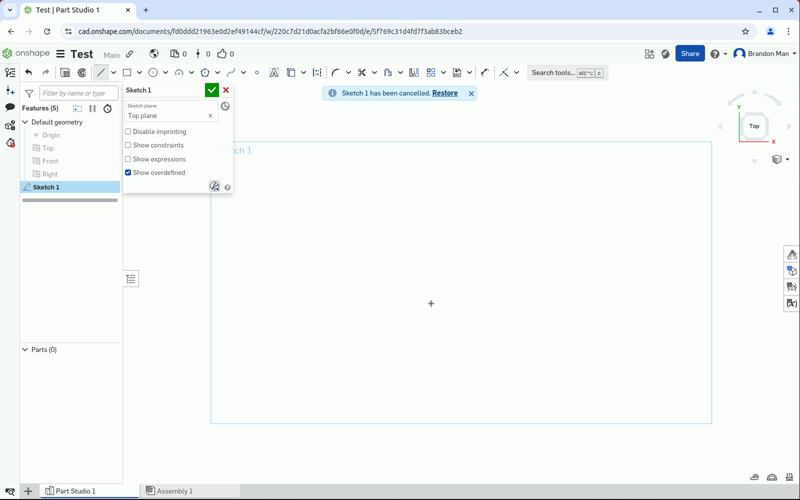
mouse_move(461, 303)
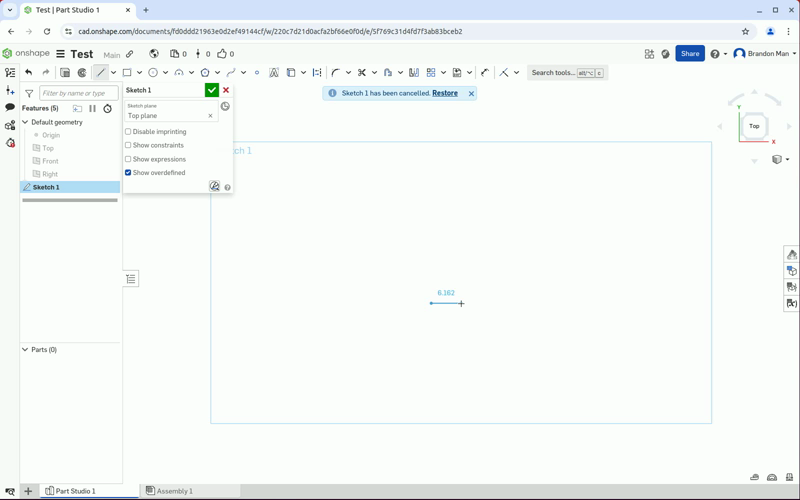
mouse_move(490, 303)
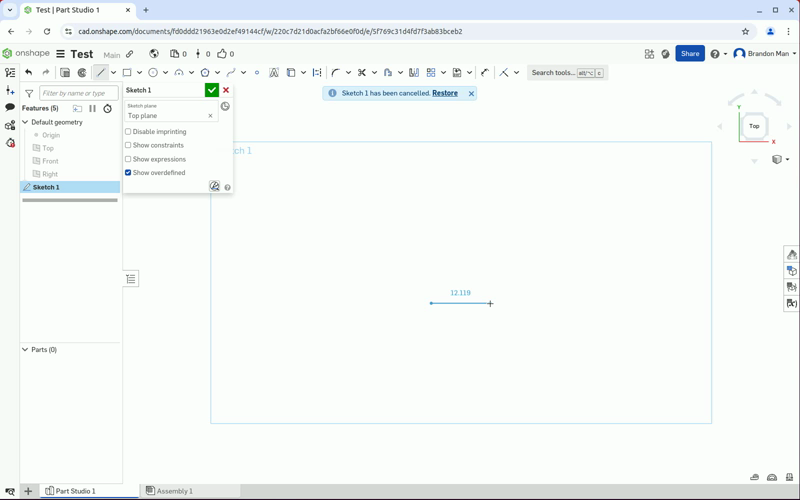
click(490, 303)
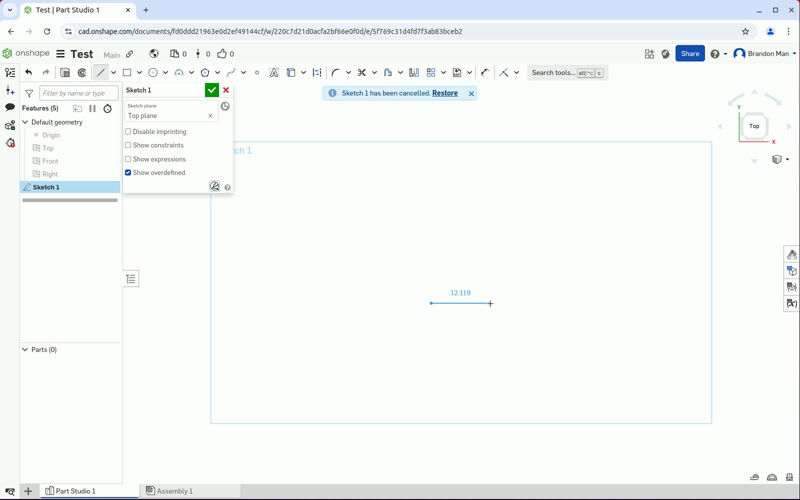
key_up(shift)
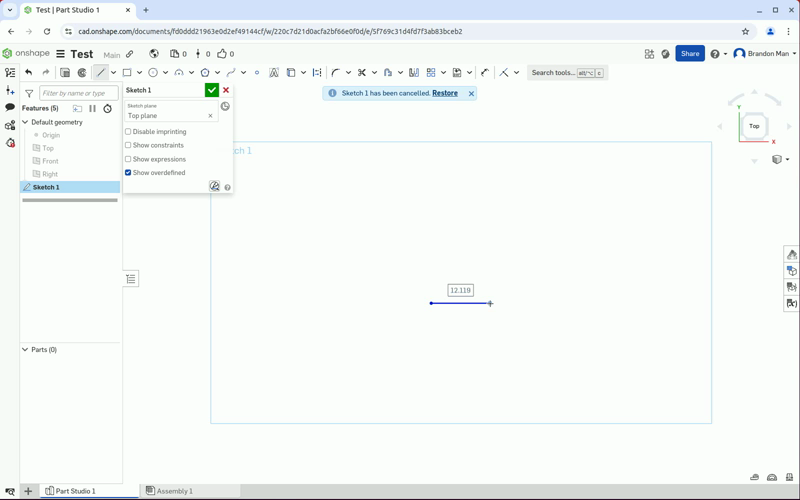
key_down(shift)
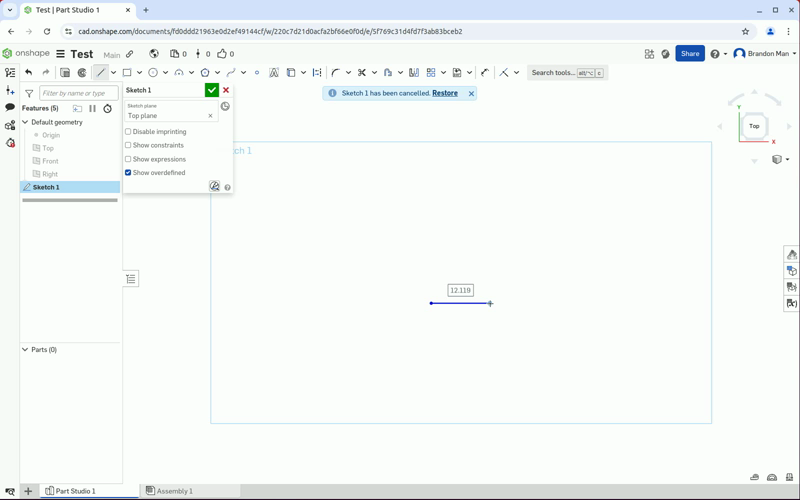
mouse_move(490, 193)
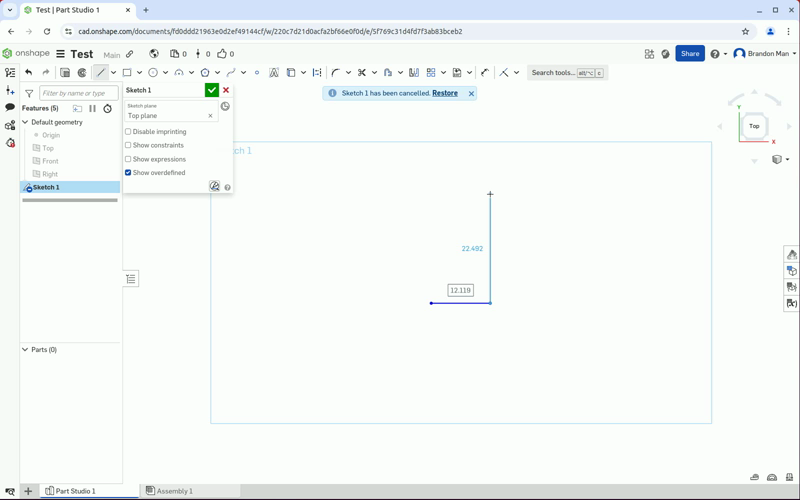
click(490, 193)
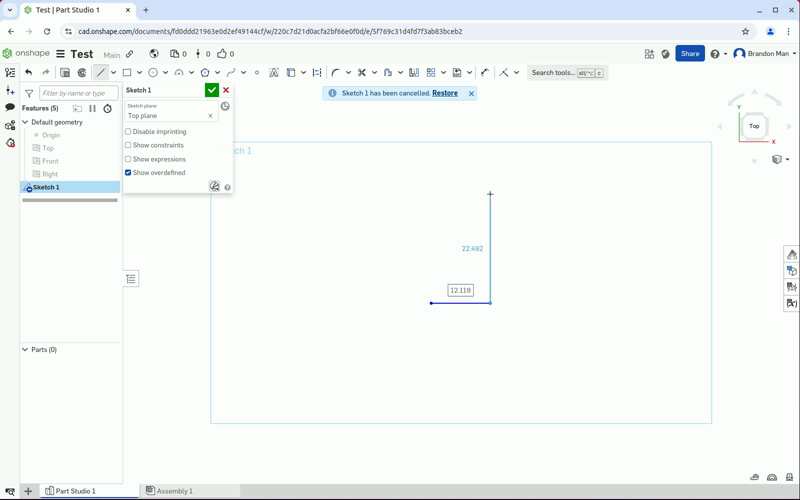
key_up(shift)
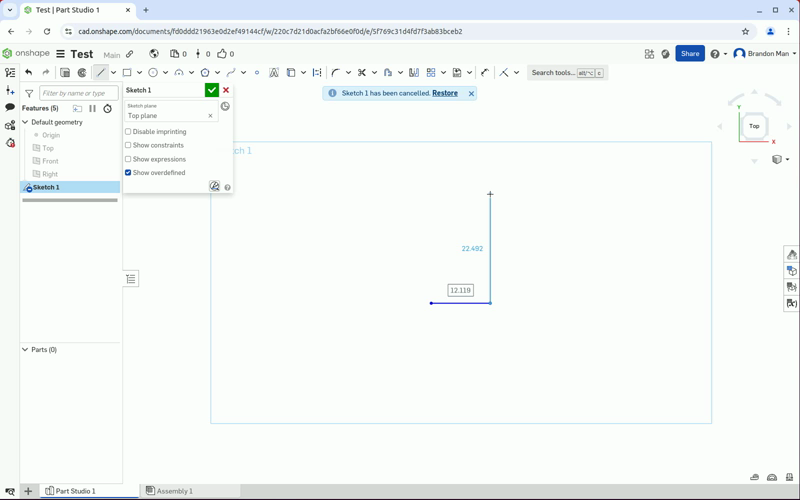
key_down(shift)
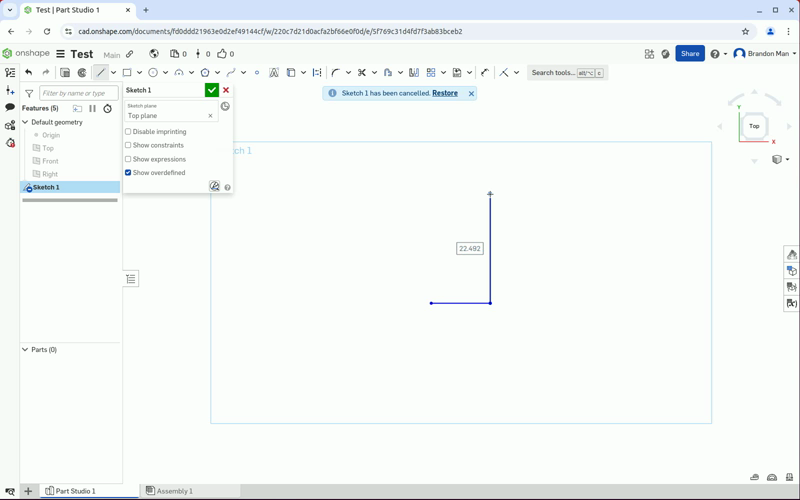
mouse_move(520, 193)
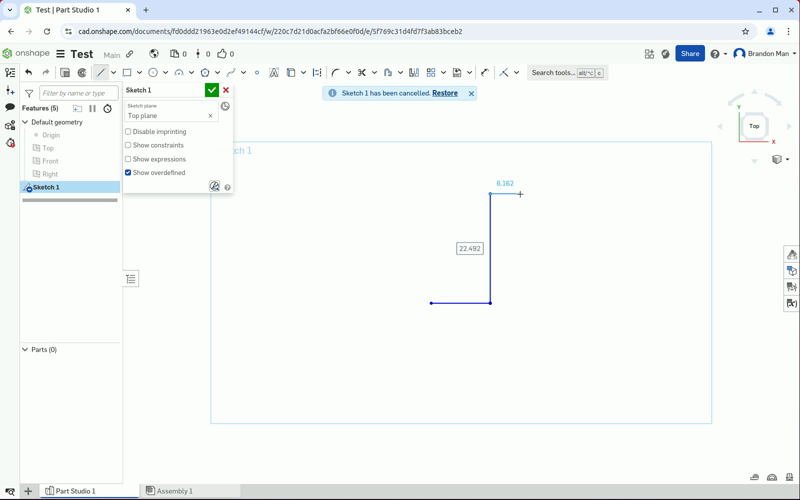
mouse_move(431, 193)
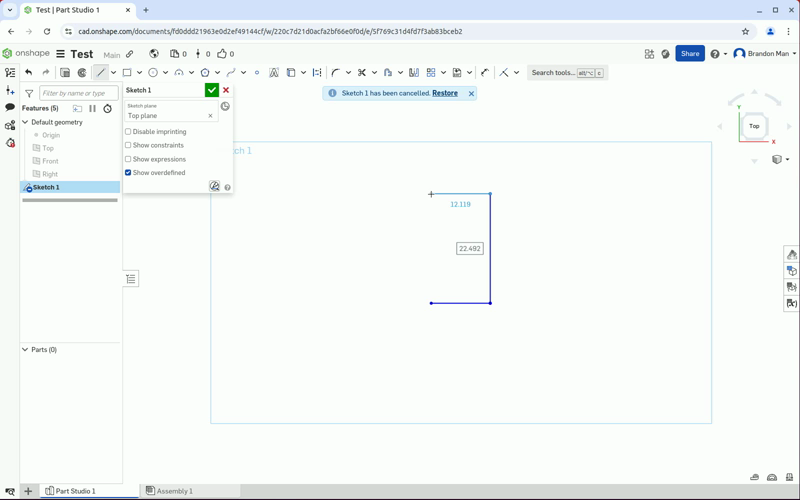
click(431, 193)
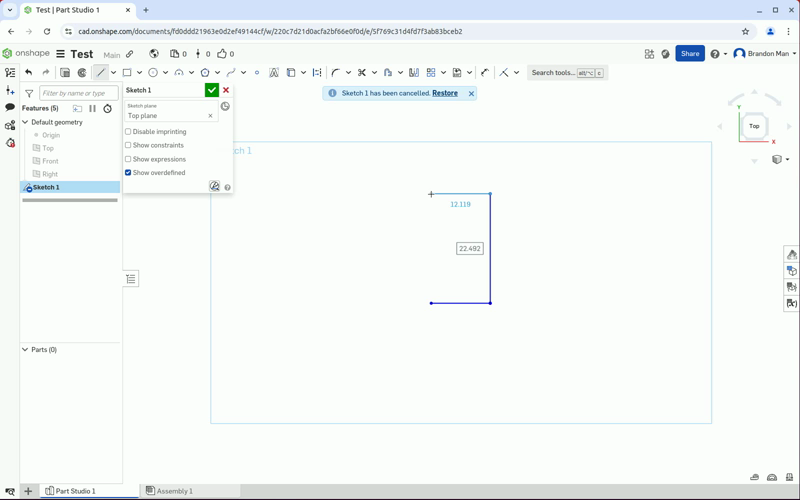
key_up(shift)
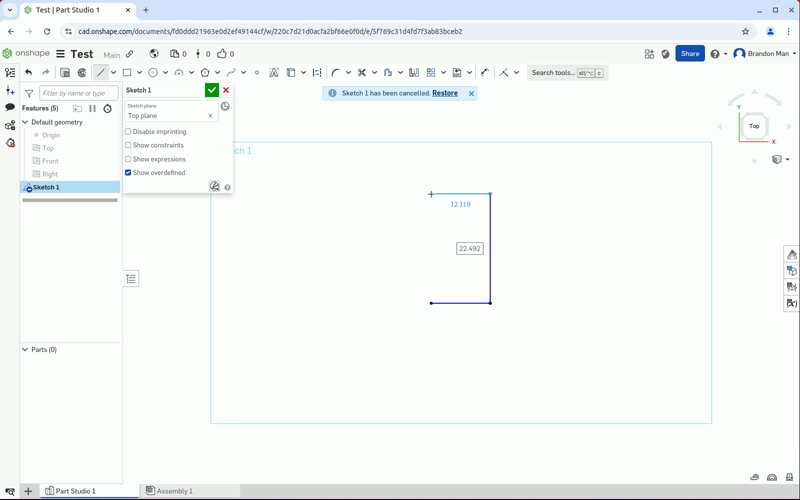
key_down(shift)
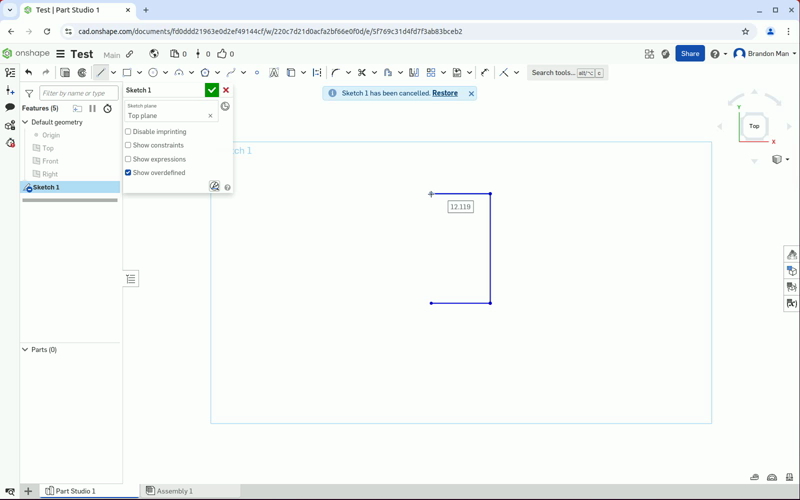
mouse_move(431, 303)
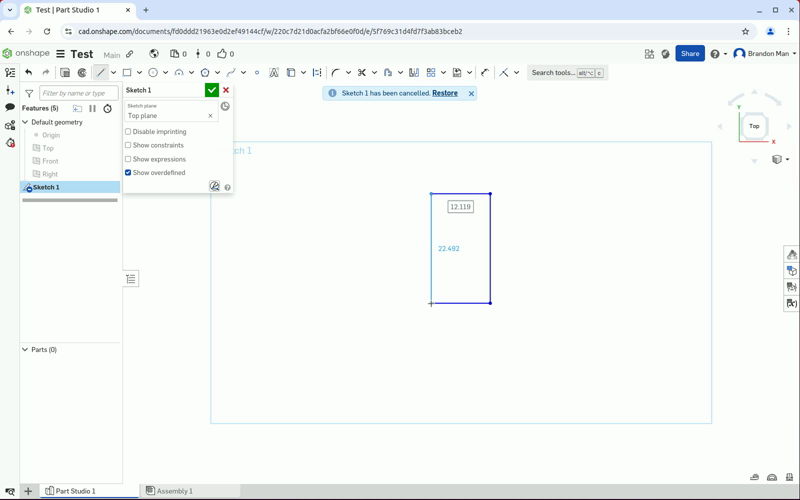
key_up(shift)
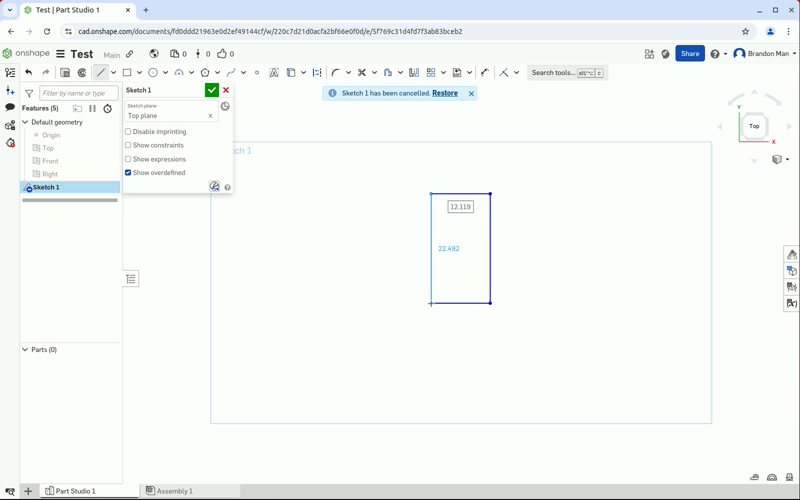
click(431, 303)
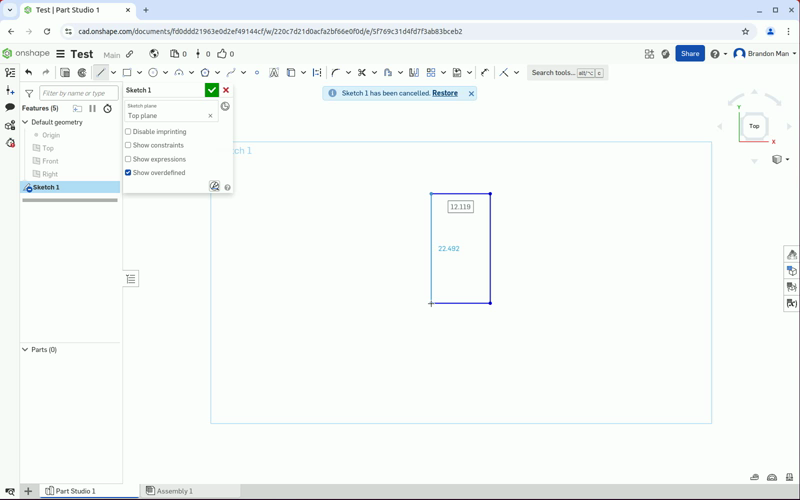
key(esc)
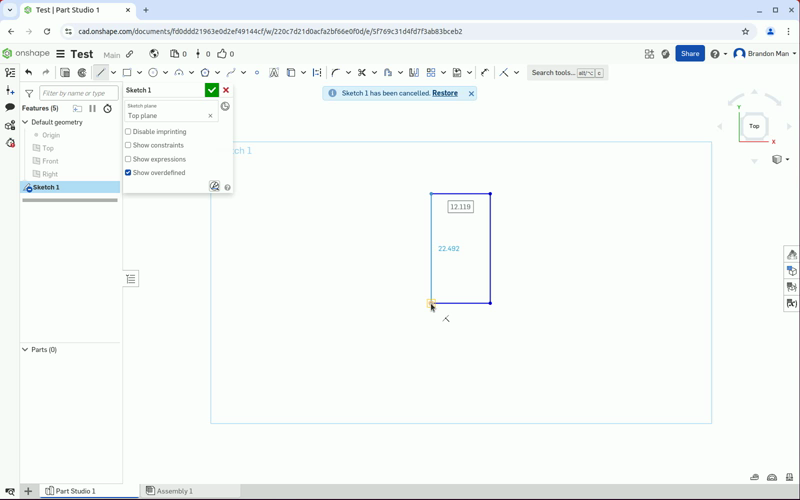
mouse_move(462, 259)
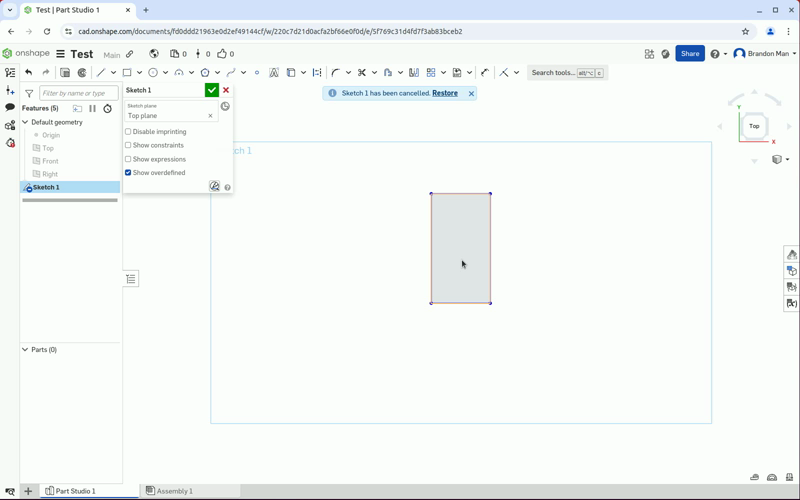
click(462, 259)
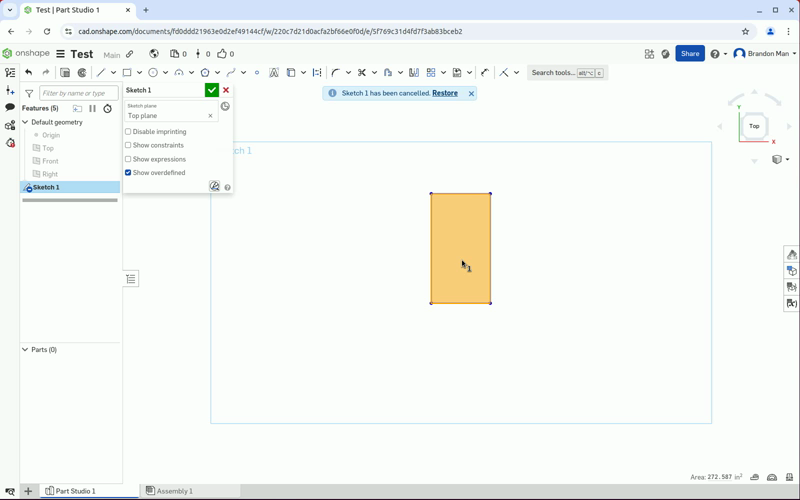
mouse_move(73, 352)
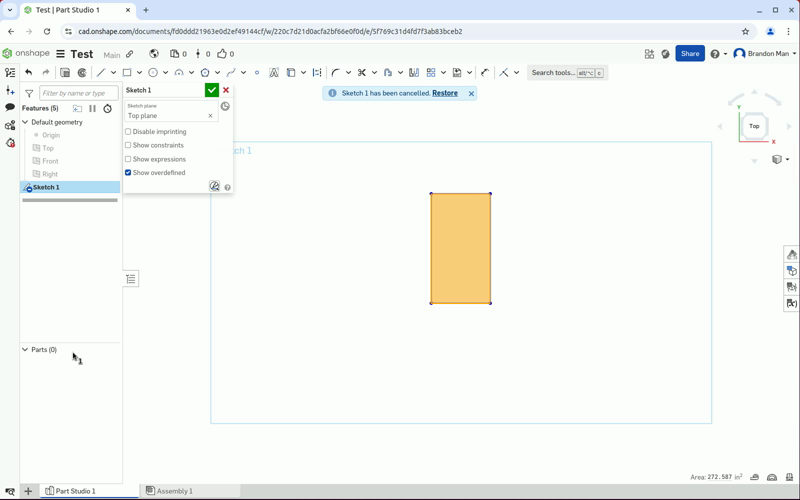
key(shift+y)
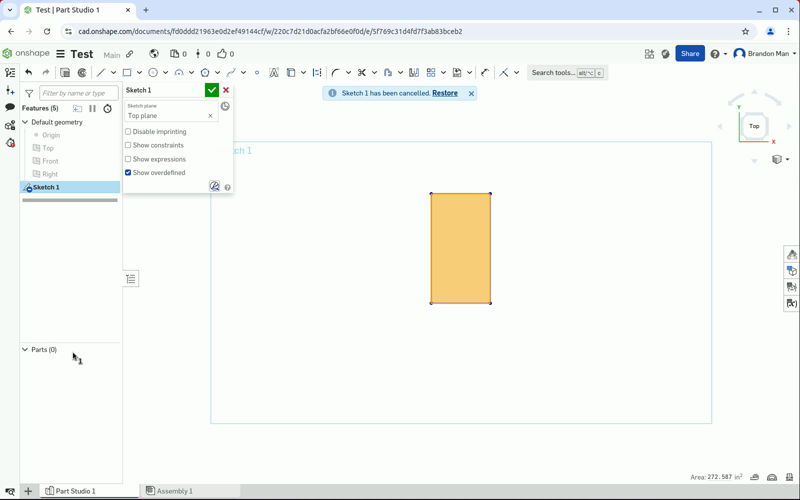
key(shift+e)
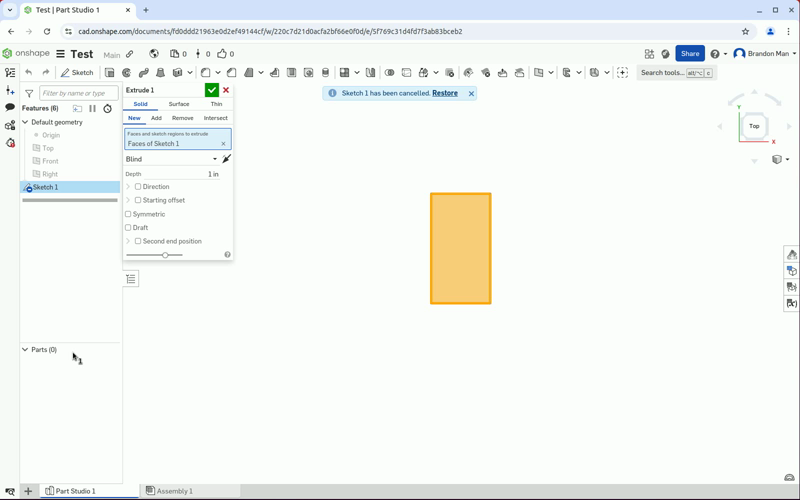
mouse_move(143, 106)
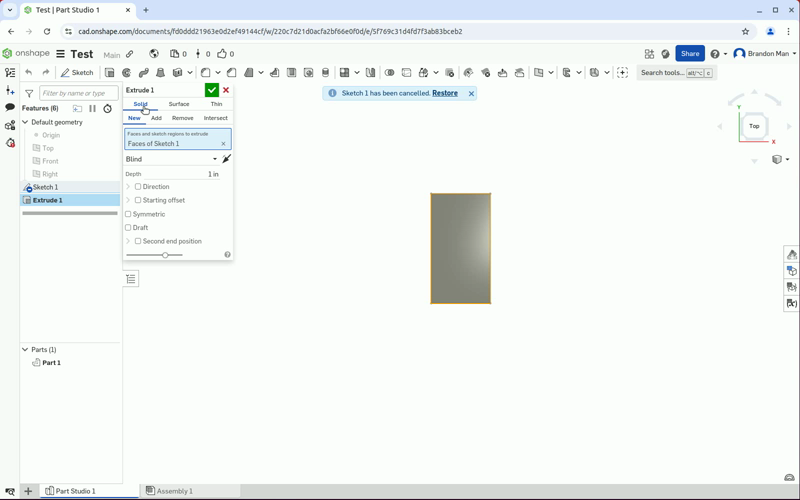
click(143, 106)
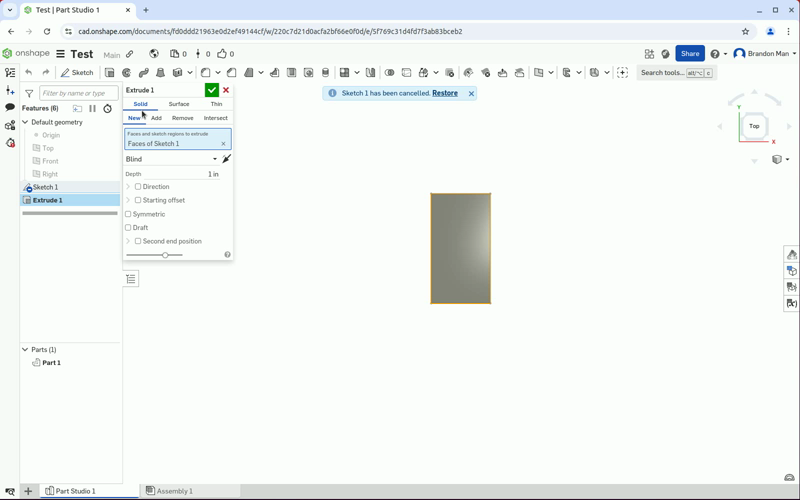
mouse_move(137, 120)
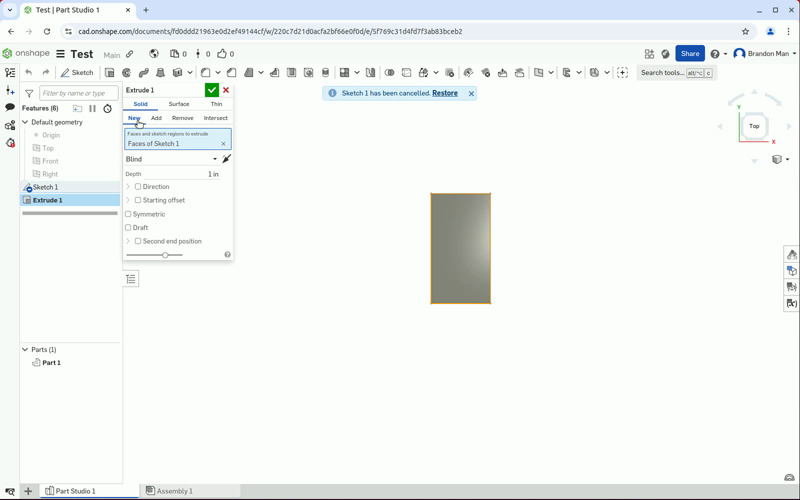
click(137, 120)
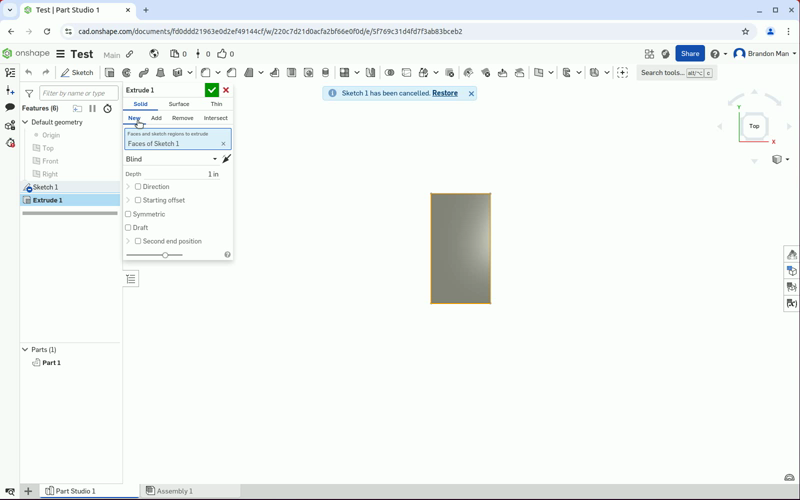
key(tab, 4)
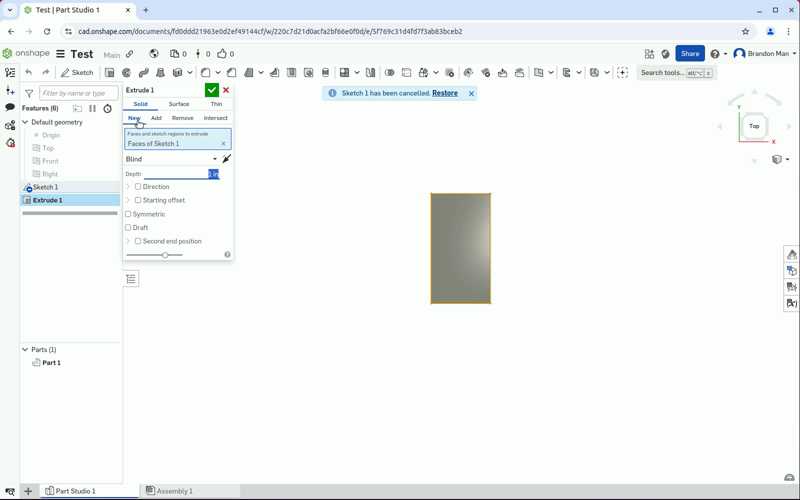
text(12.276)
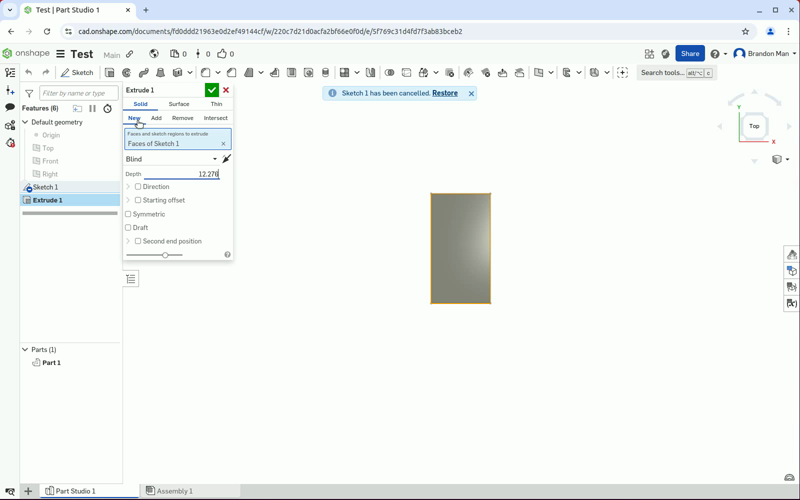
key(enter)
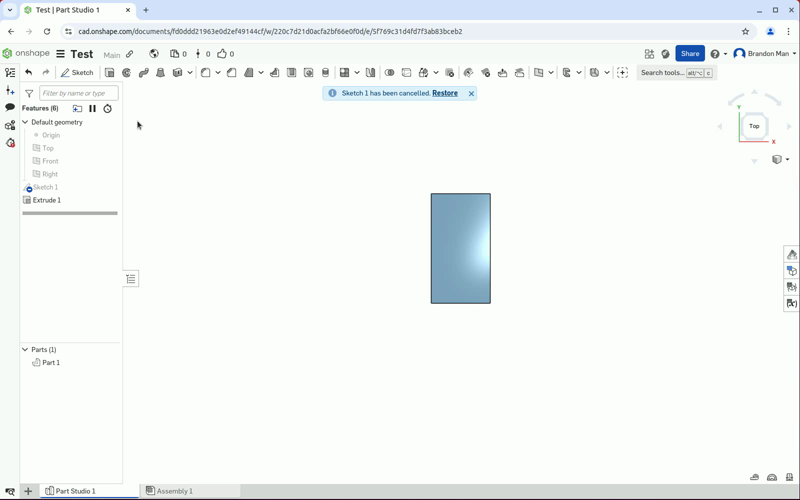
key(shift+h)
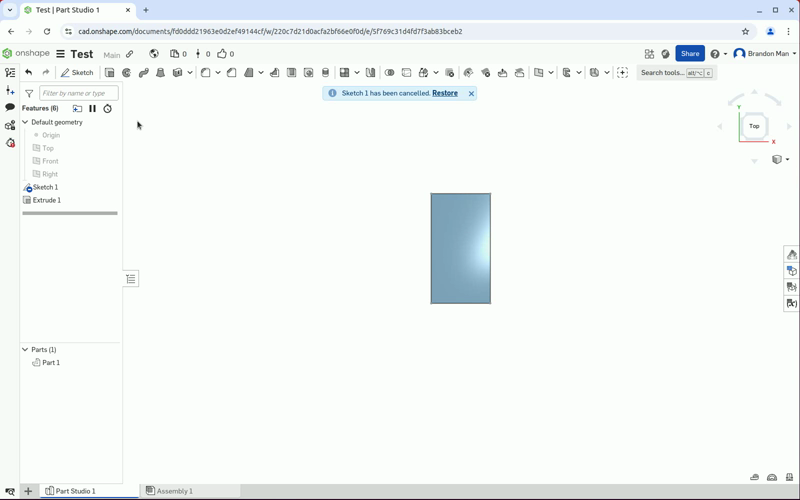
key(shift+h)
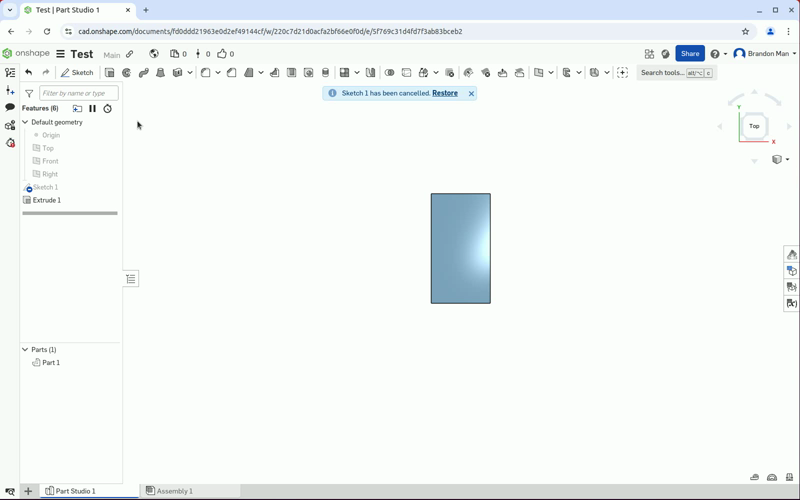
mouse_move(73, 189)
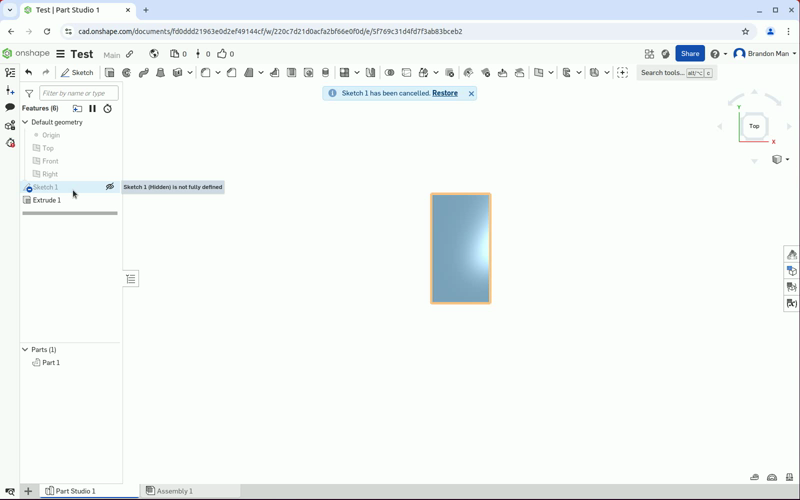
click(73, 189)
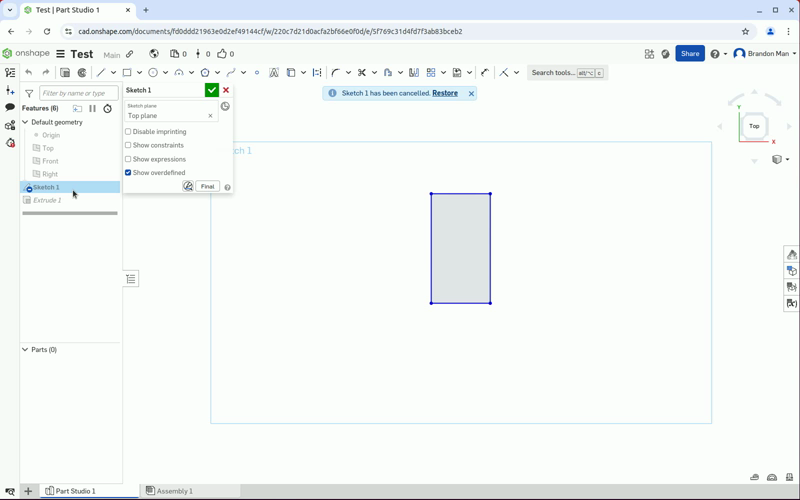
mouse_move(229, 92)
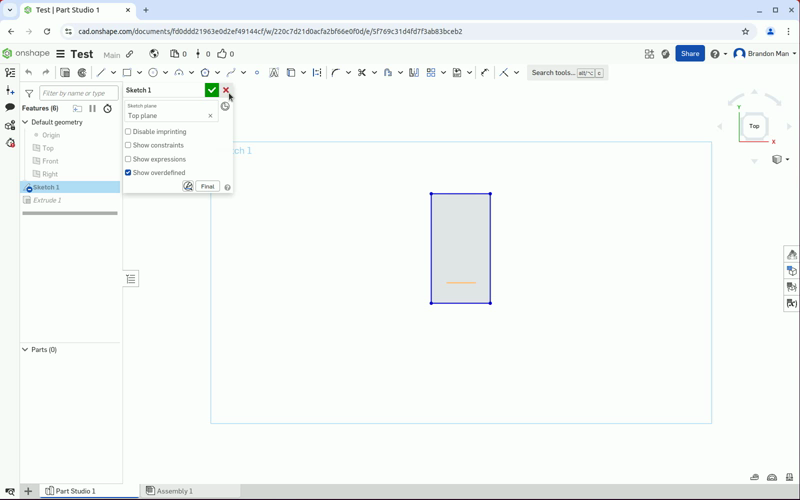
click(229, 92)
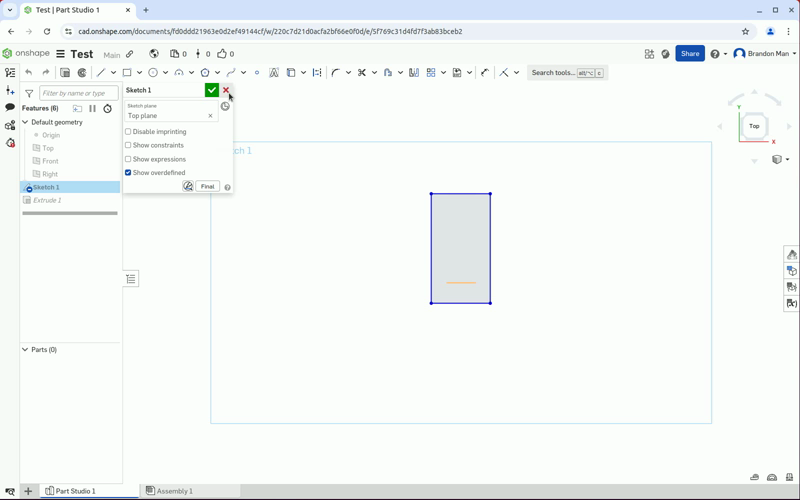
key(shift+s)
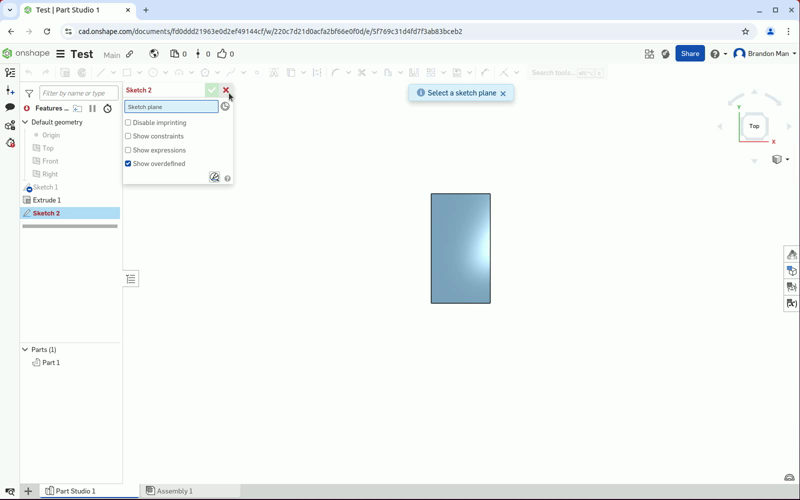
mouse_move(73, 150)
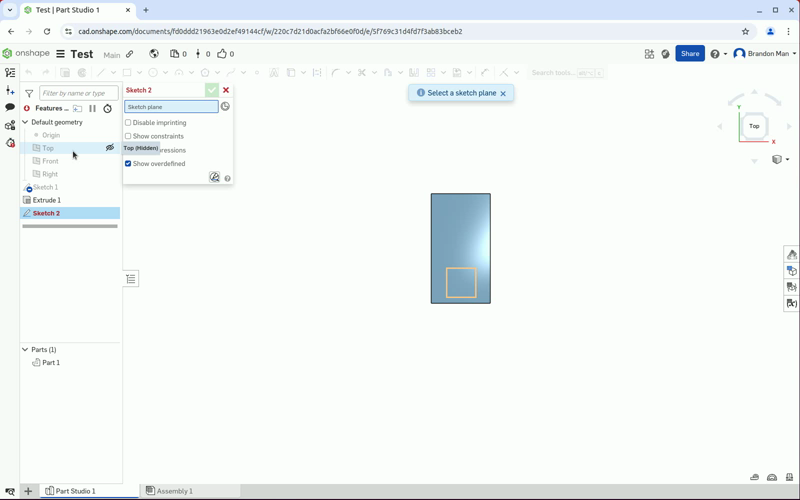
click(73, 150)
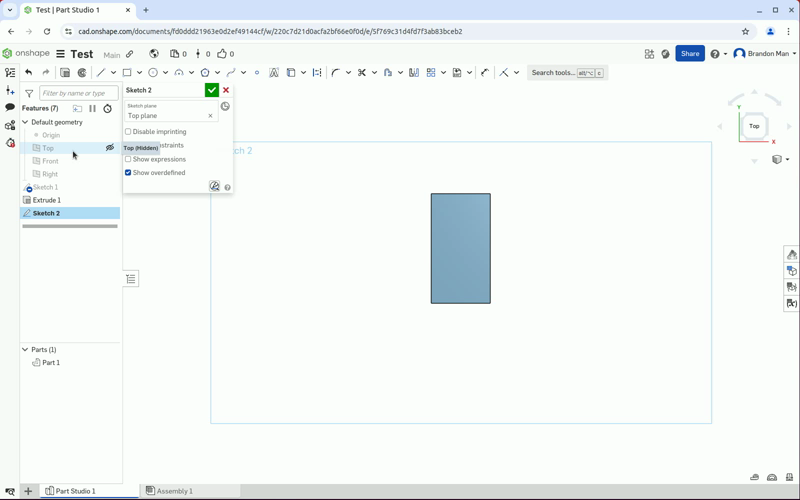
mouse_move(73, 352)
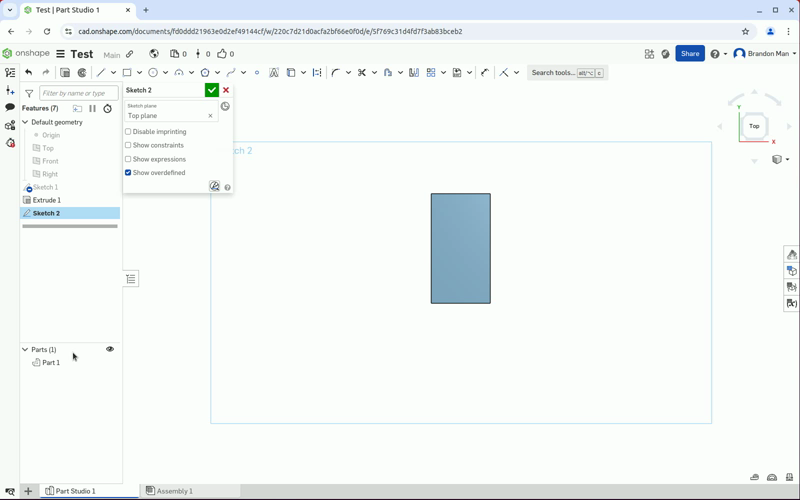
key(y)
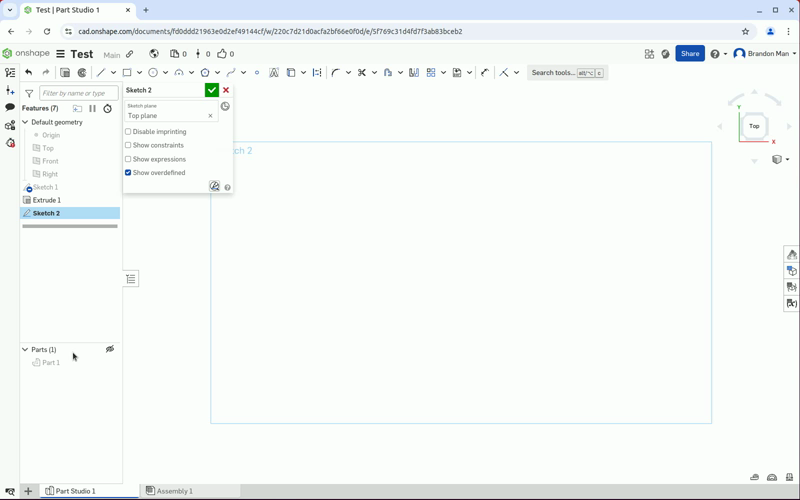
key(l)
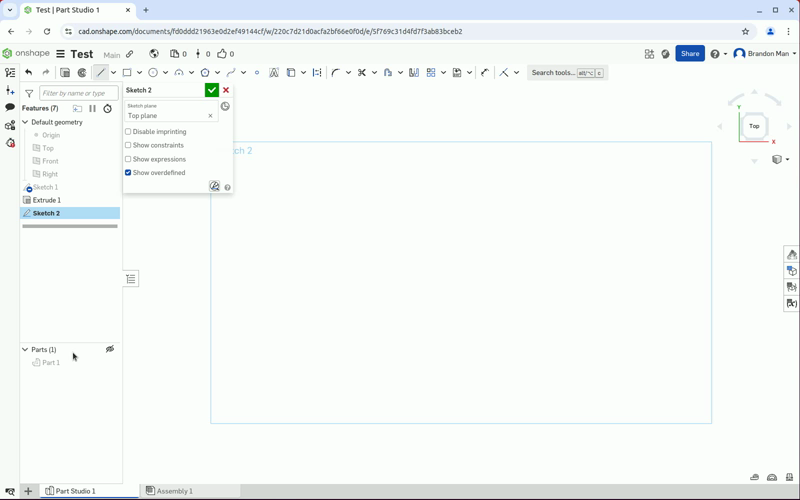
key_down(shift)
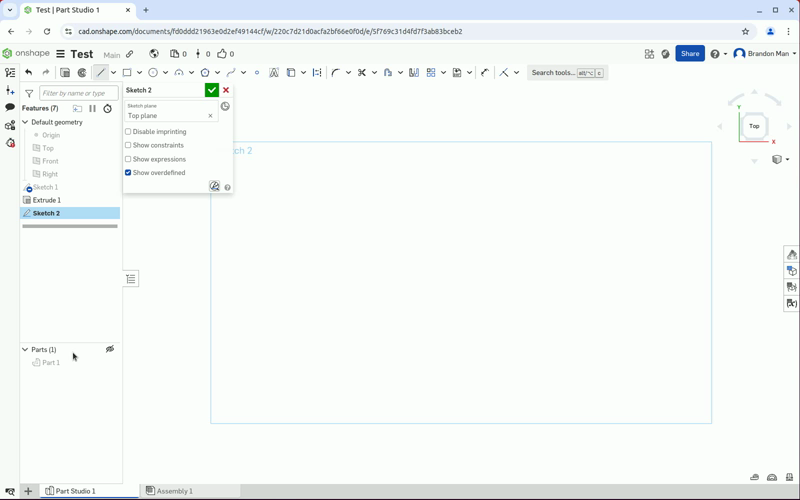
mouse_move(431, 316)
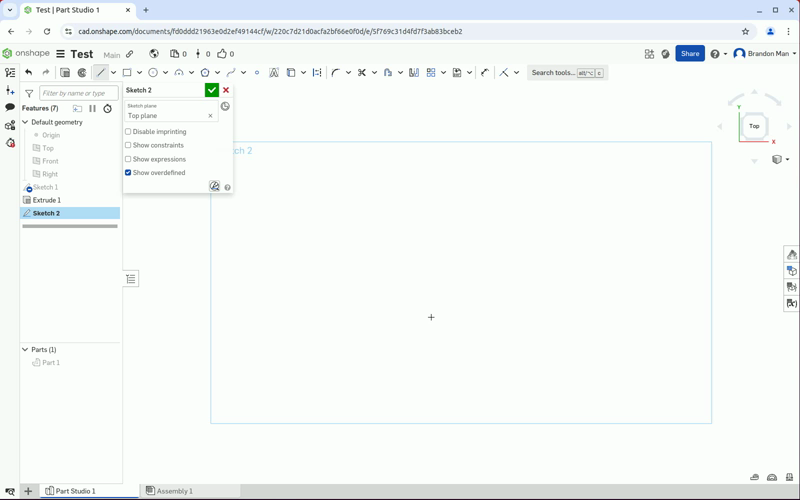
click(431, 316)
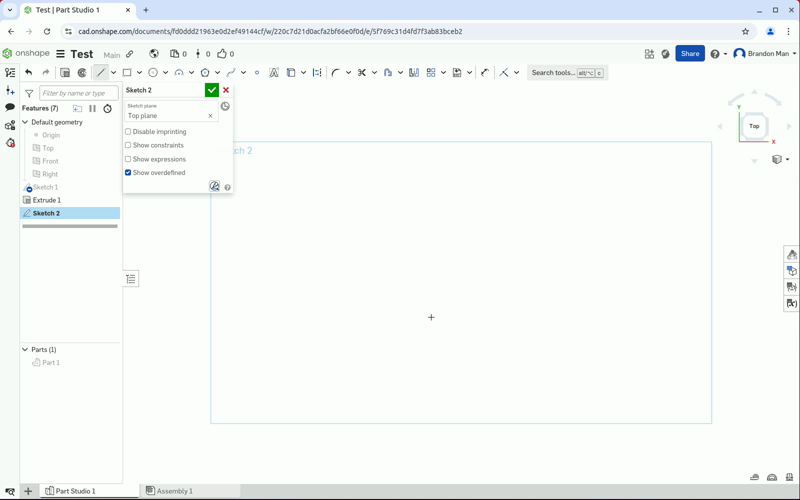
key_up(shift)
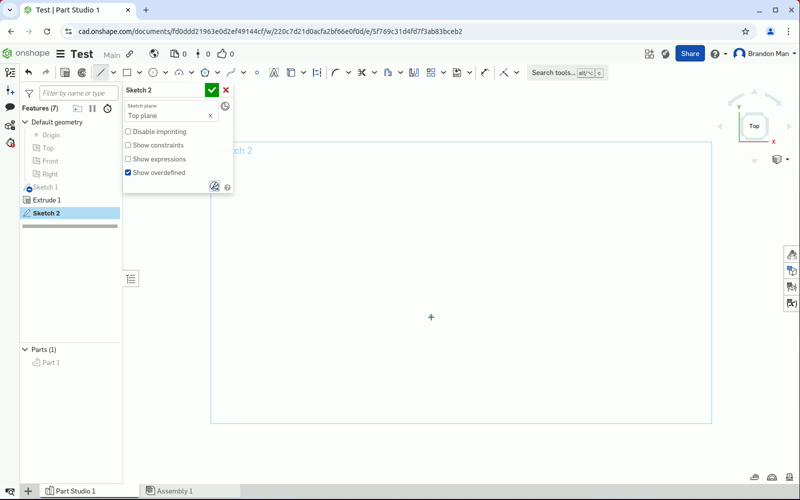
key_down(shift)
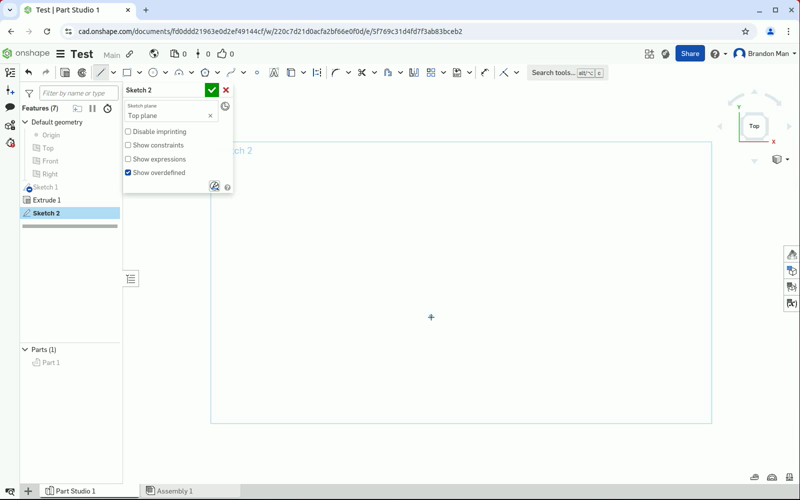
mouse_move(492, 316)
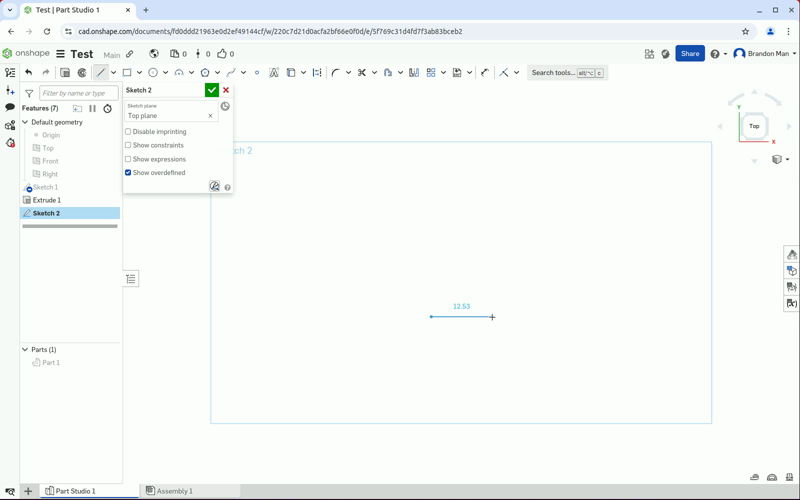
click(492, 316)
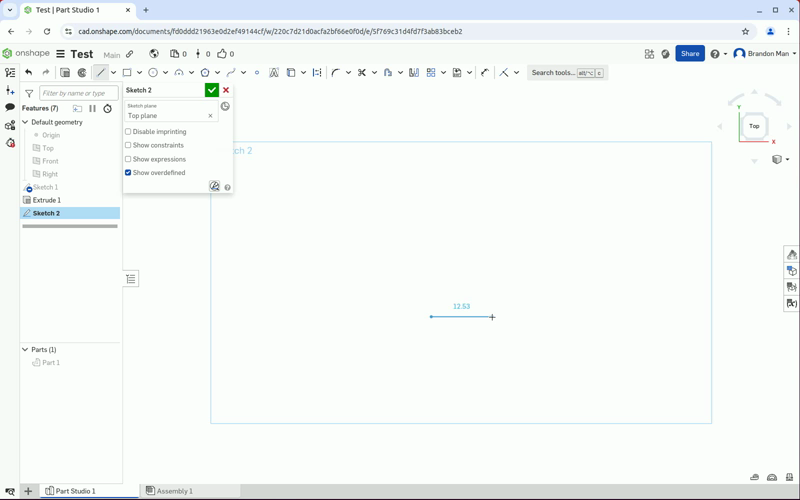
key_up(shift)
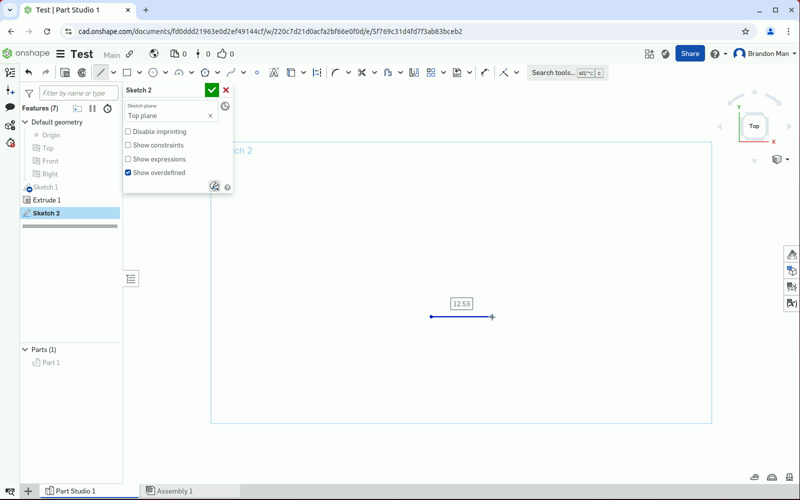
key_down(shift)
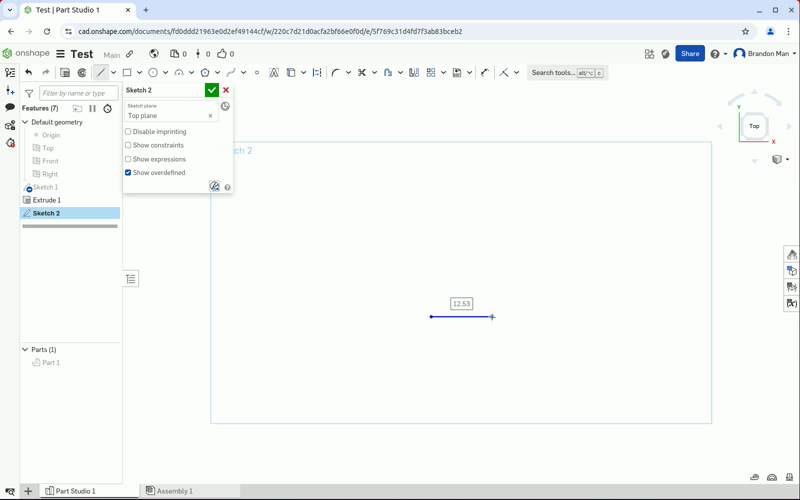
mouse_move(522, 316)
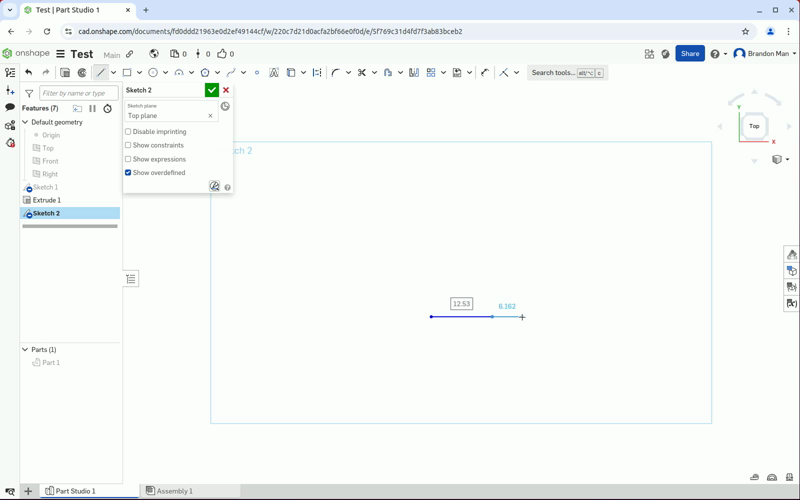
mouse_move(492, 303)
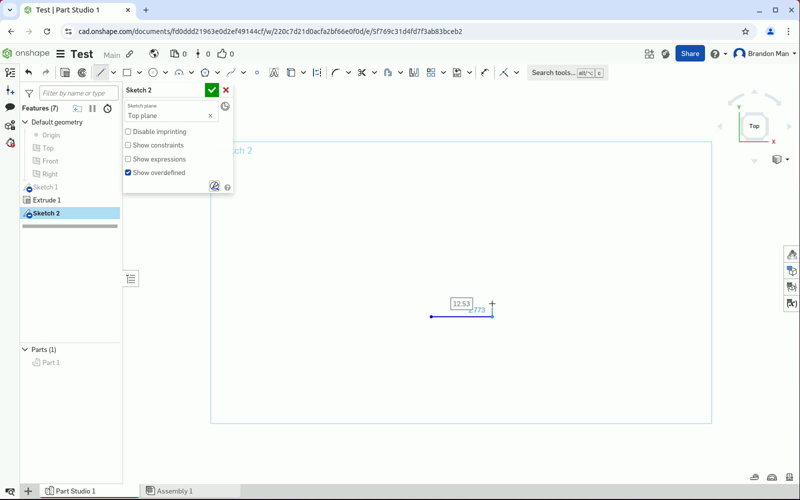
click(492, 303)
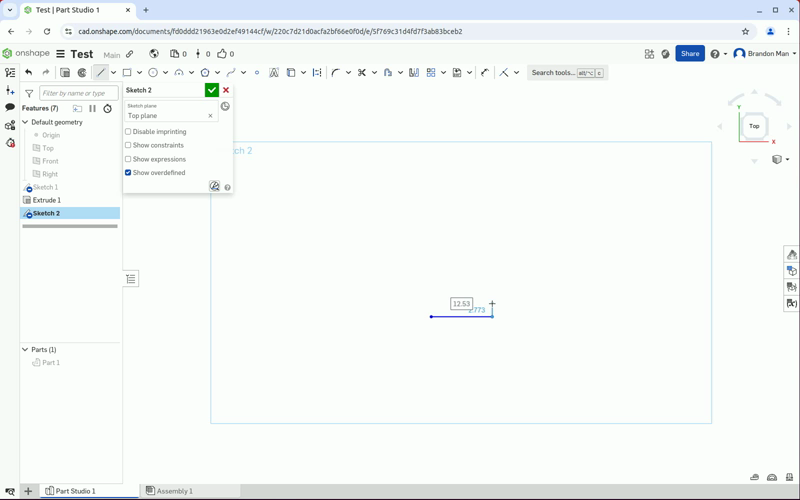
key_up(shift)
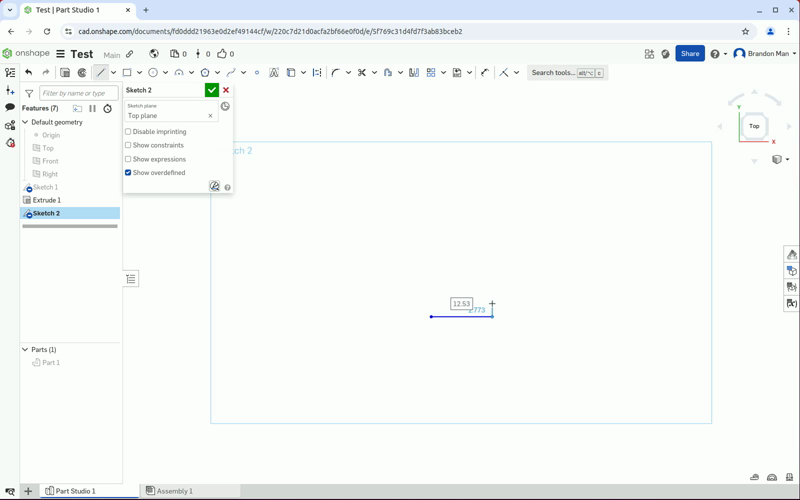
key_down(shift)
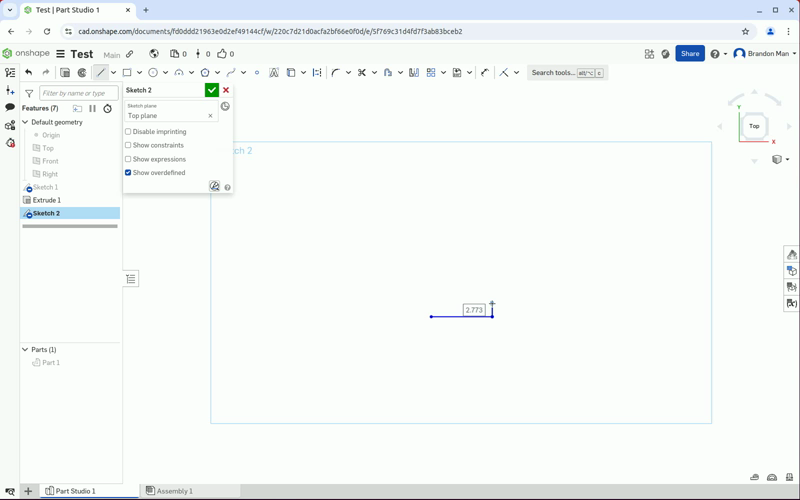
mouse_move(431, 303)
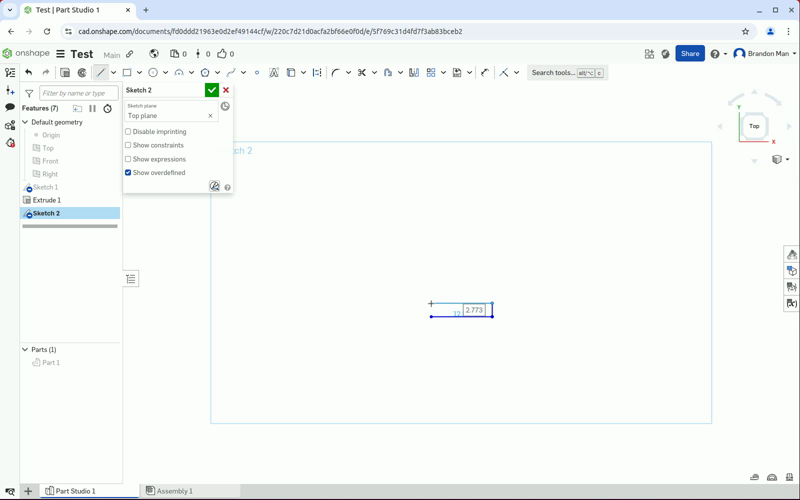
click(431, 303)
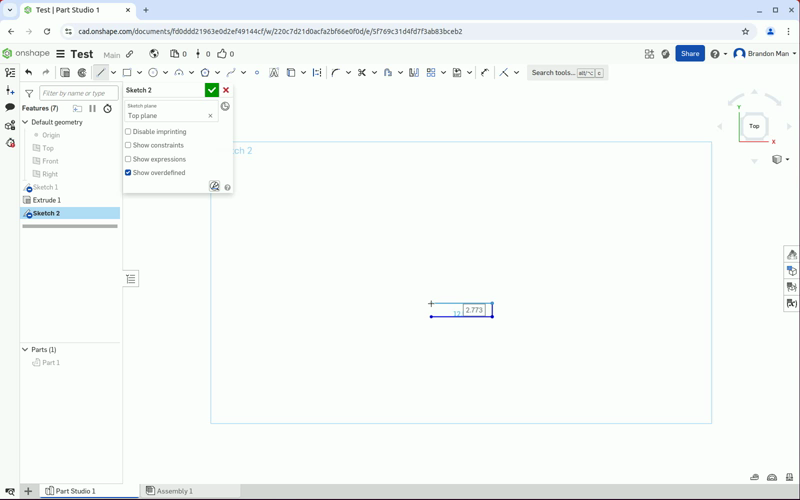
key_up(shift)
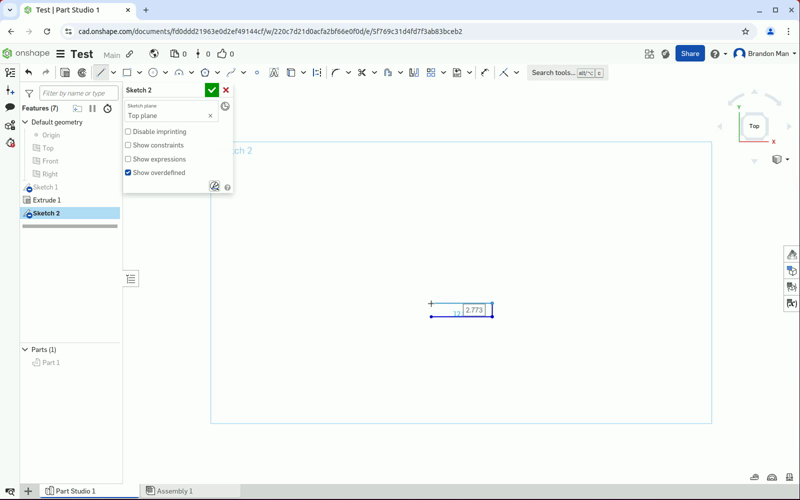
mouse_move(461, 303)
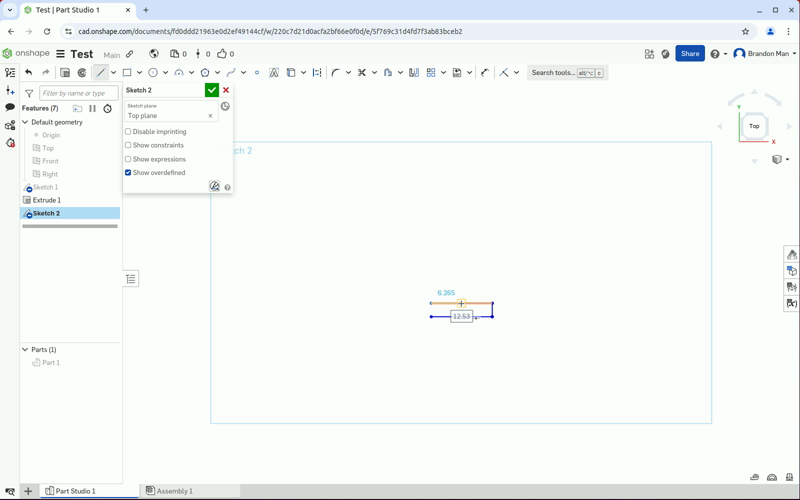
key_down(shift)
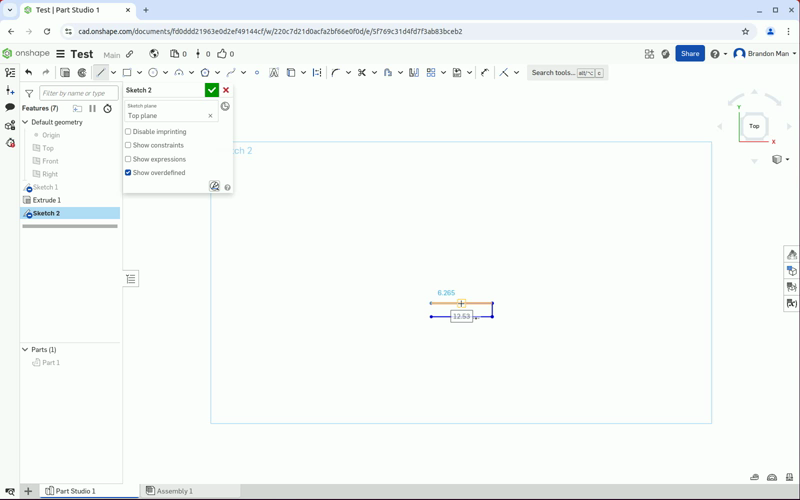
mouse_move(431, 316)
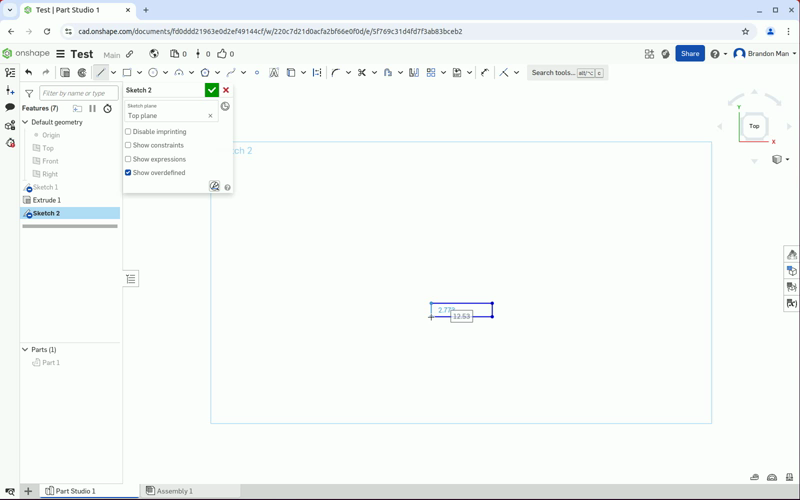
key_up(shift)
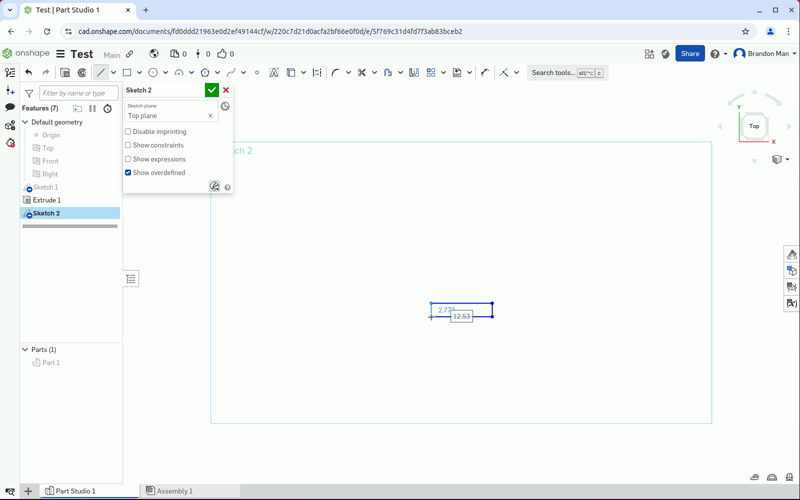
click(431, 316)
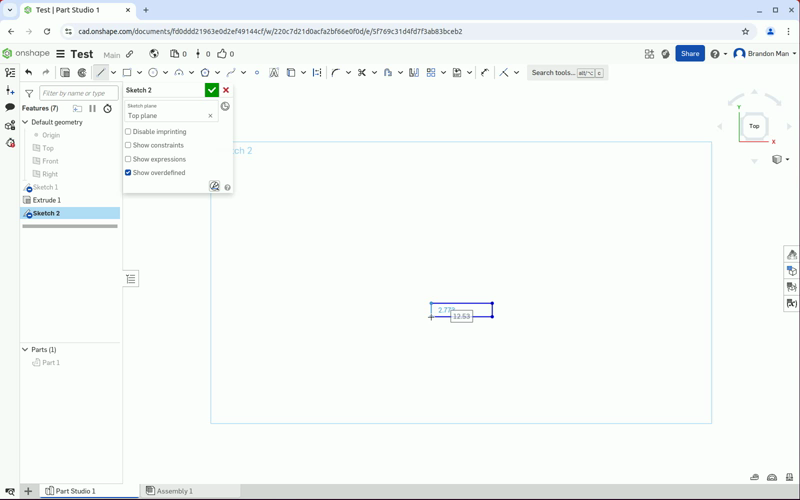
key(esc)
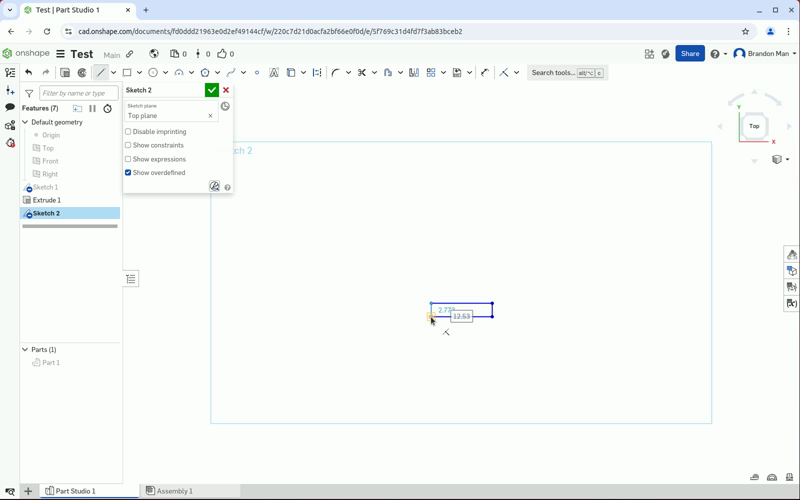
mouse_move(481, 307)
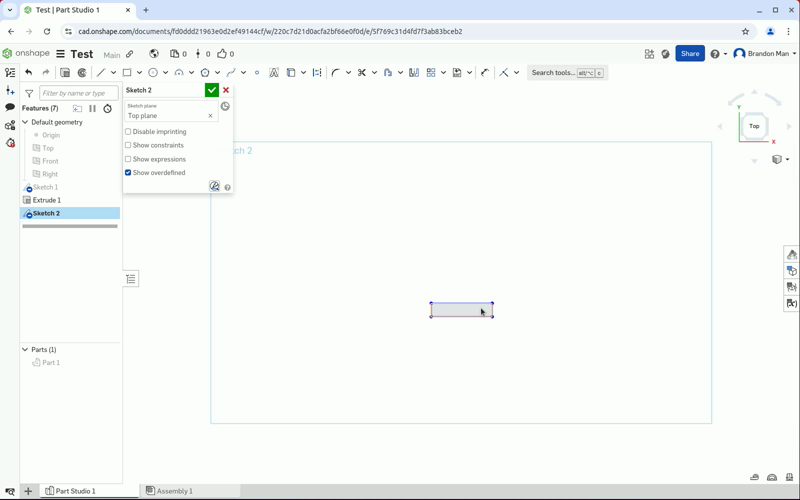
scroll(6)
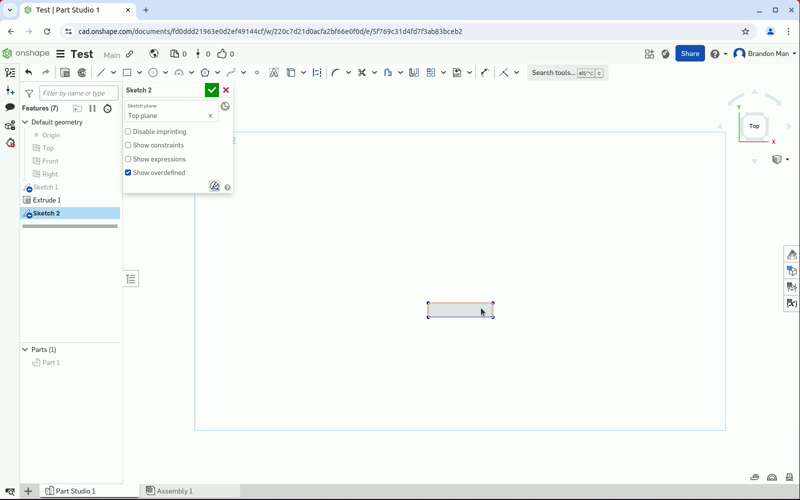
scroll(6)
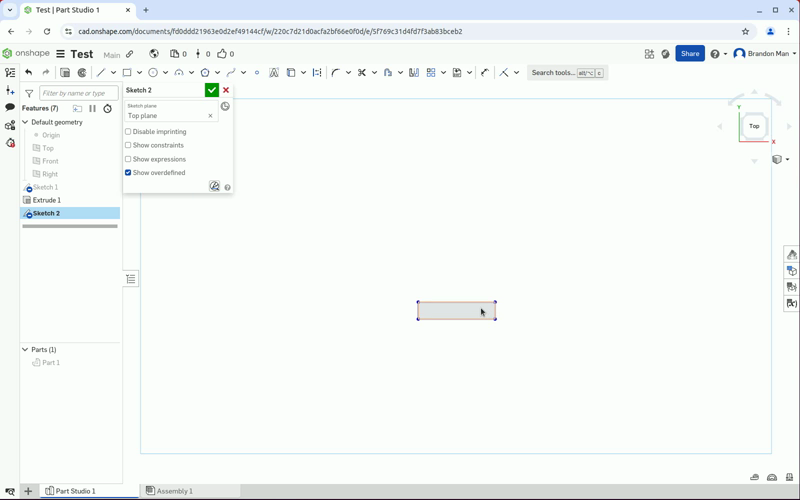
scroll(6)
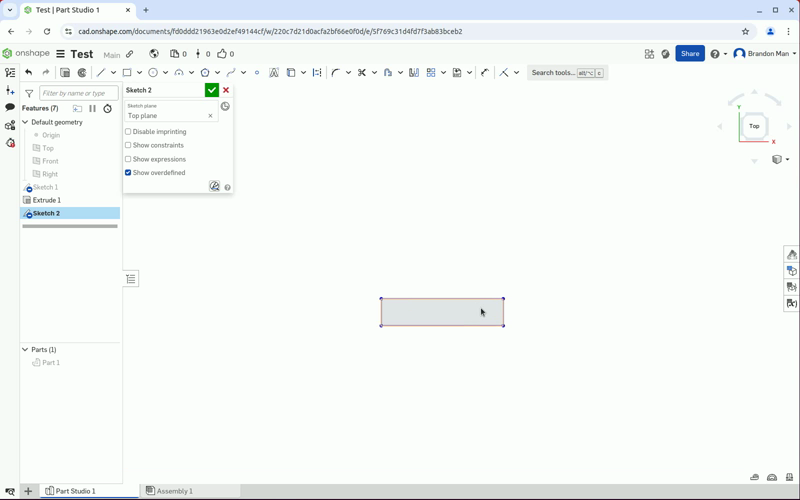
scroll(6)
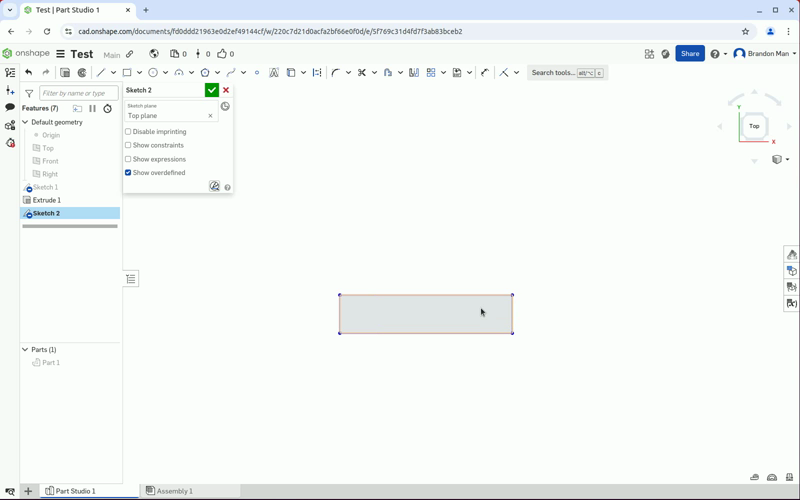
scroll(6)
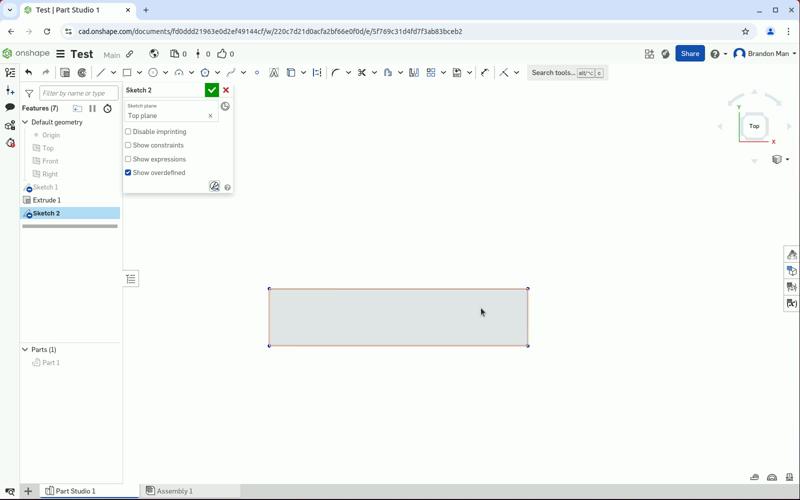
scroll(6)
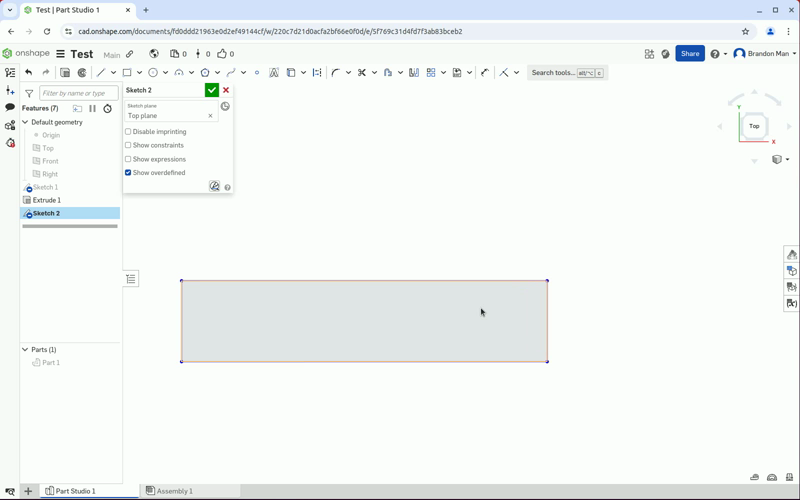
scroll(6)
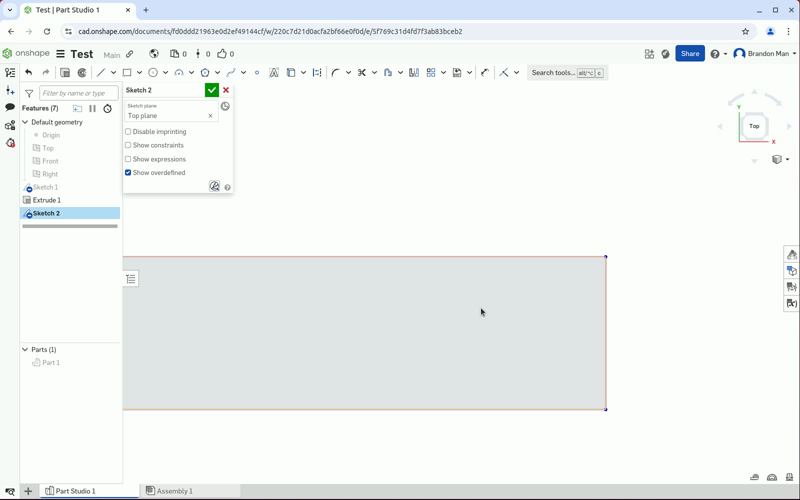
click(481, 307)
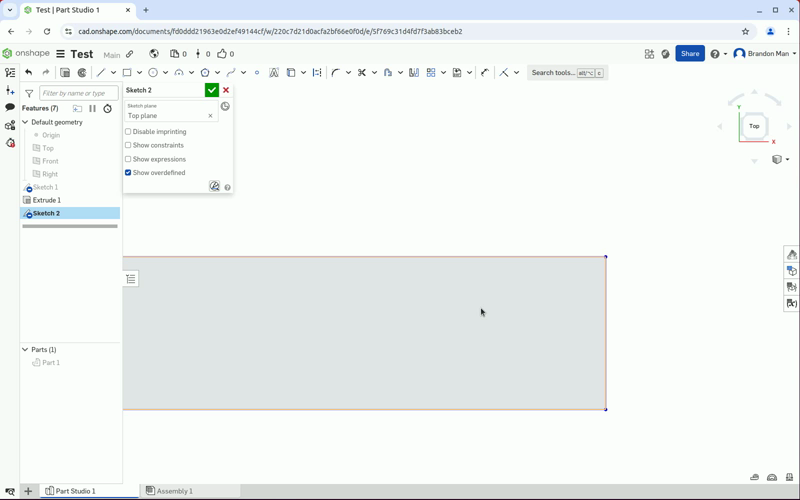
scroll(-6)
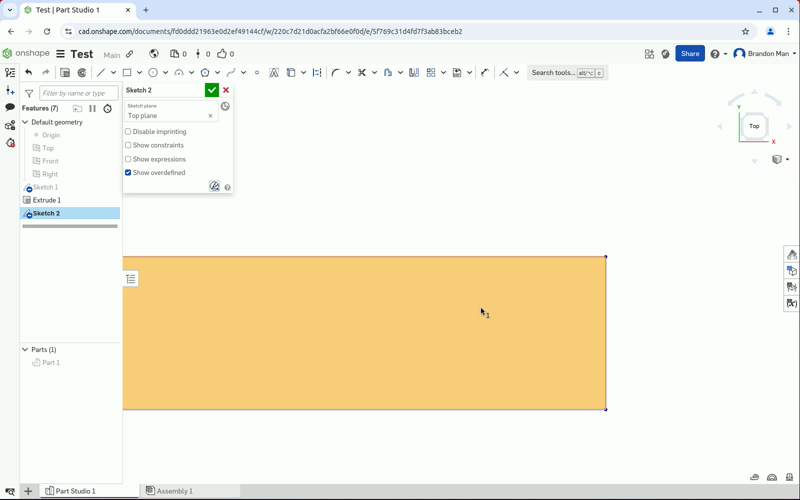
scroll(-6)
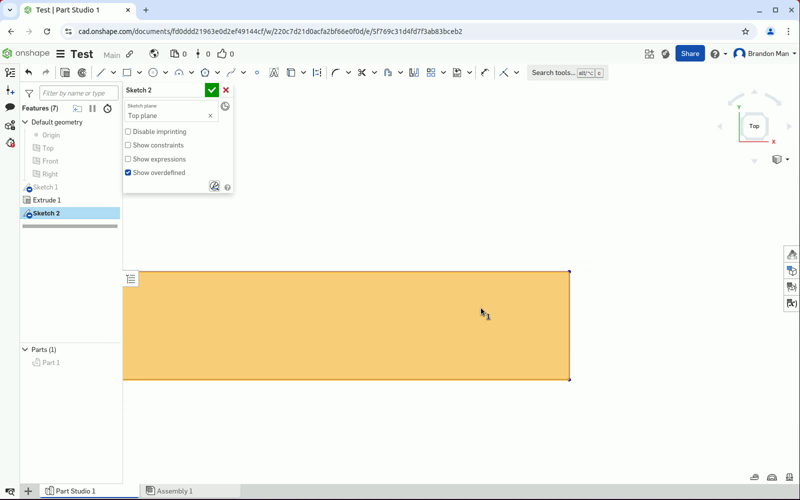
scroll(-6)
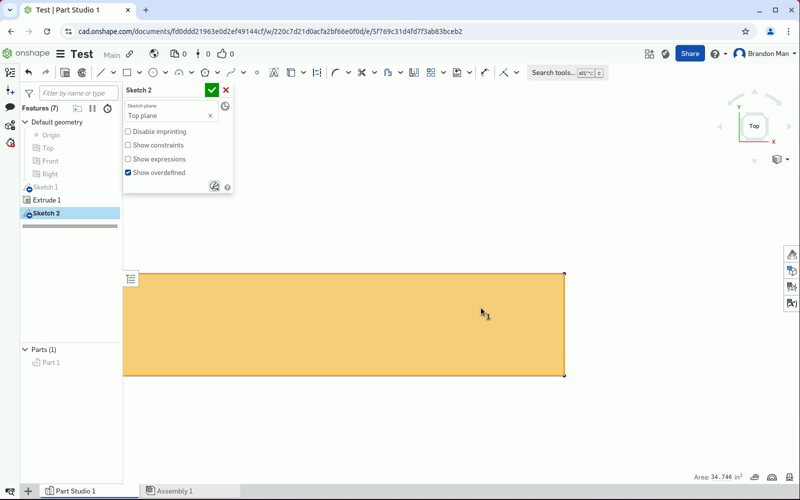
scroll(-6)
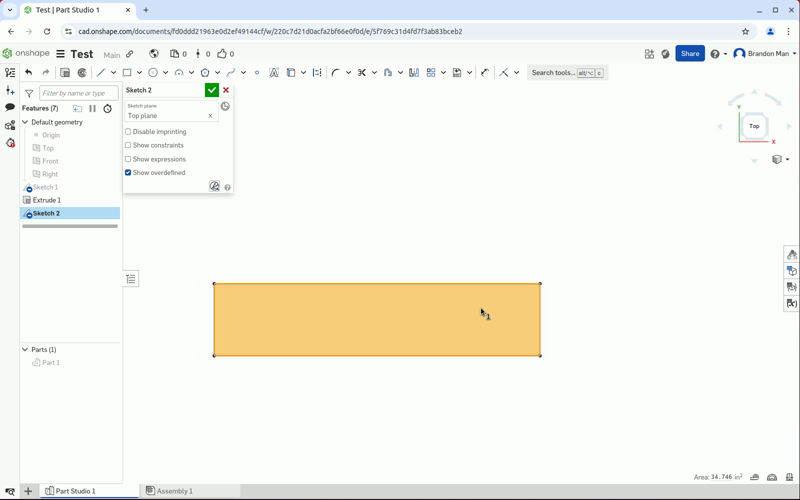
scroll(-6)
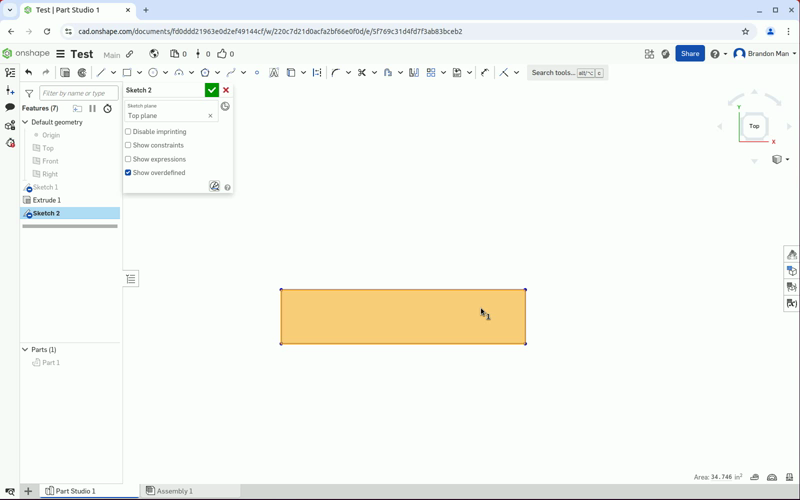
scroll(-6)
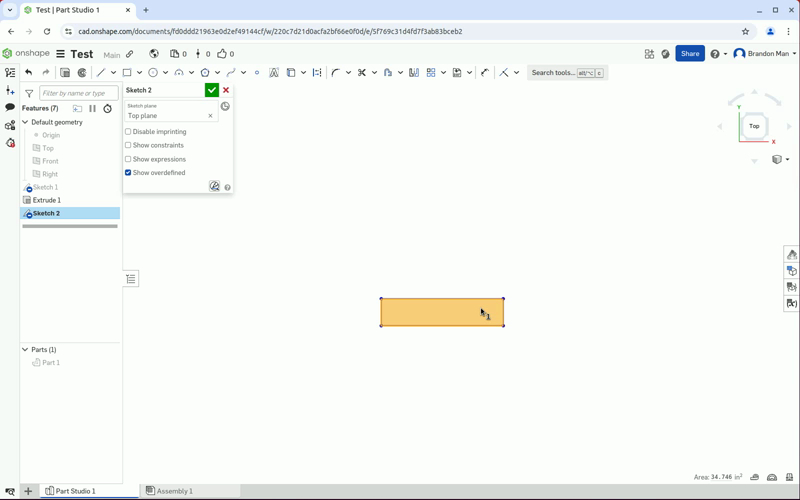
scroll(-6)
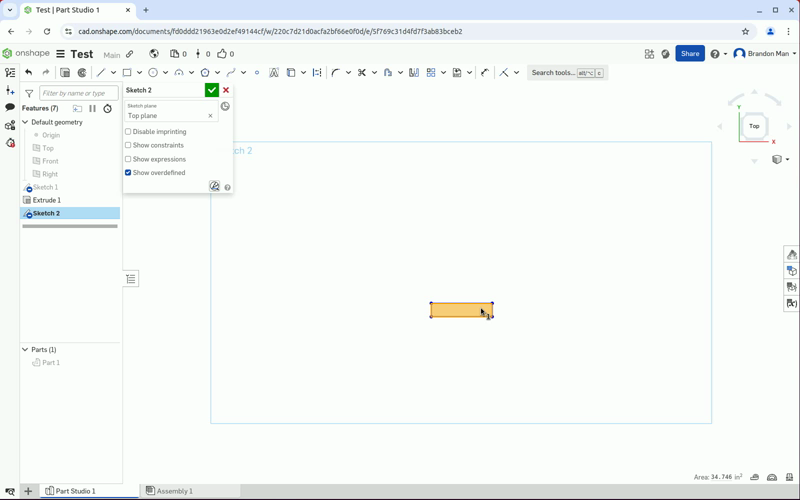
mouse_move(73, 352)
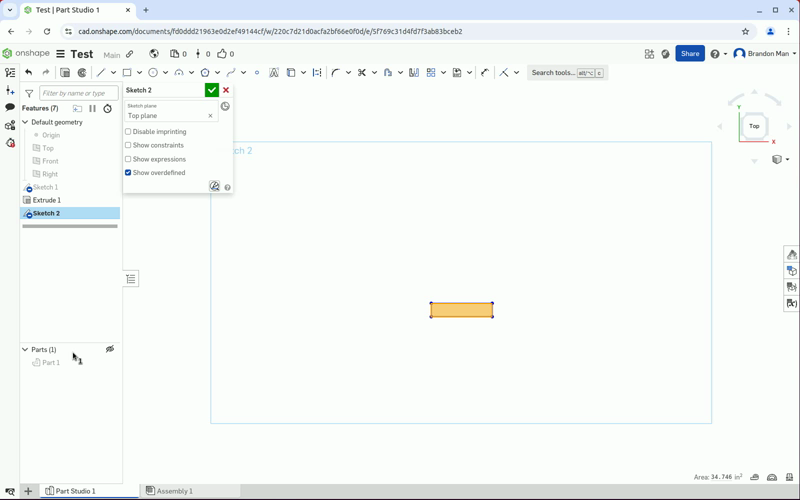
key(shift+y)
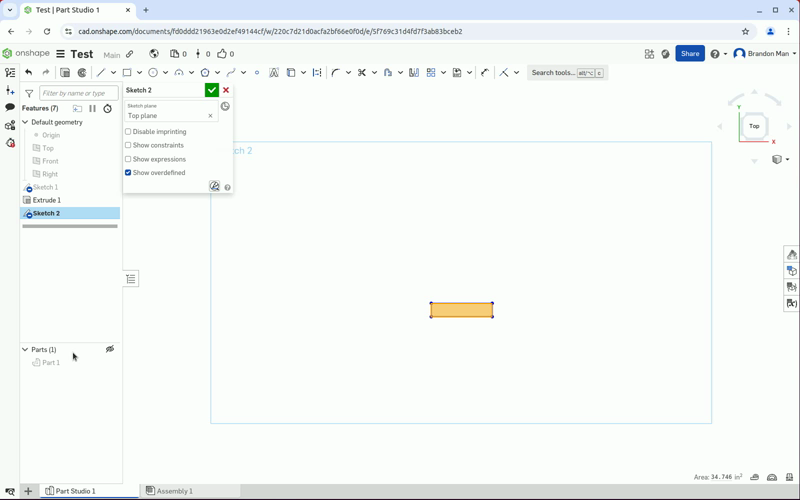
key(shift+e)
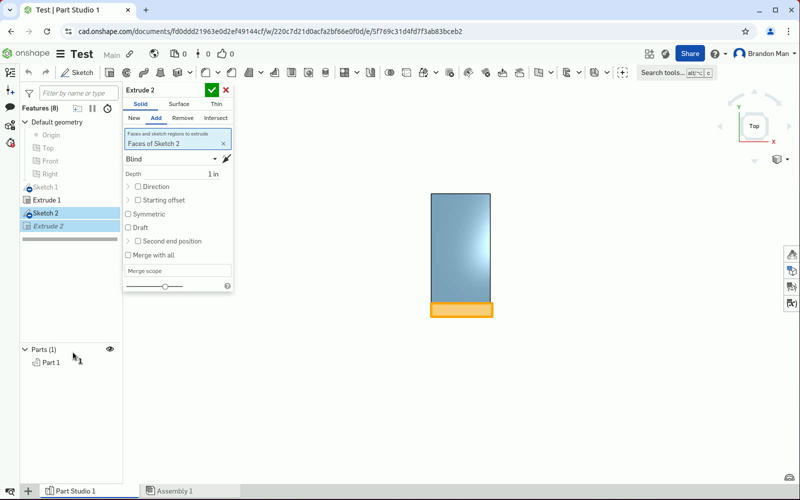
mouse_move(143, 106)
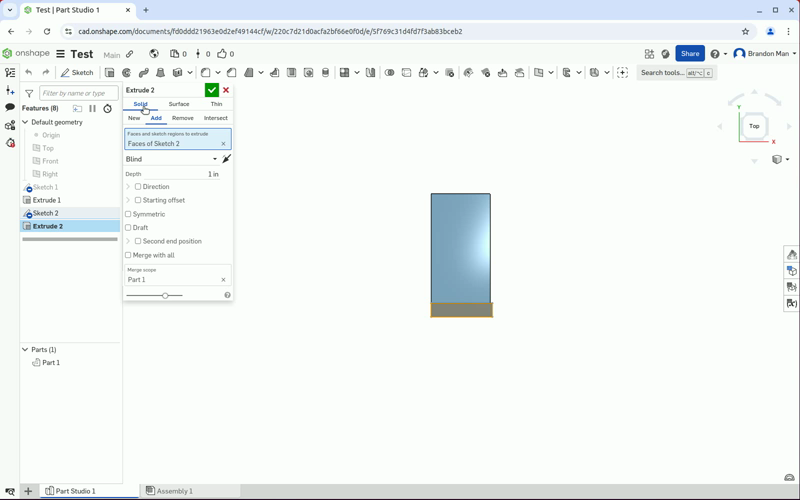
click(143, 106)
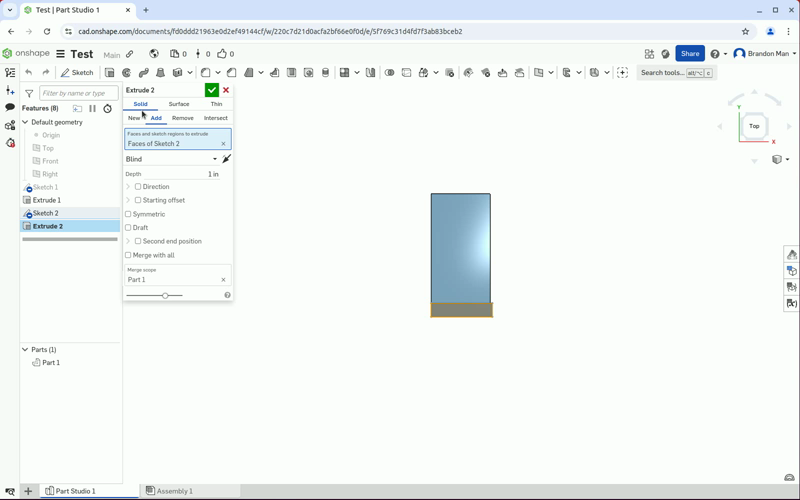
mouse_move(137, 120)
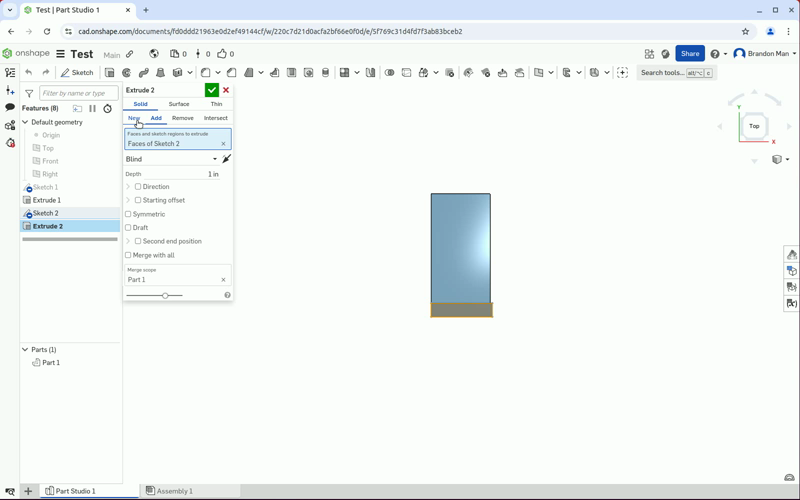
click(137, 120)
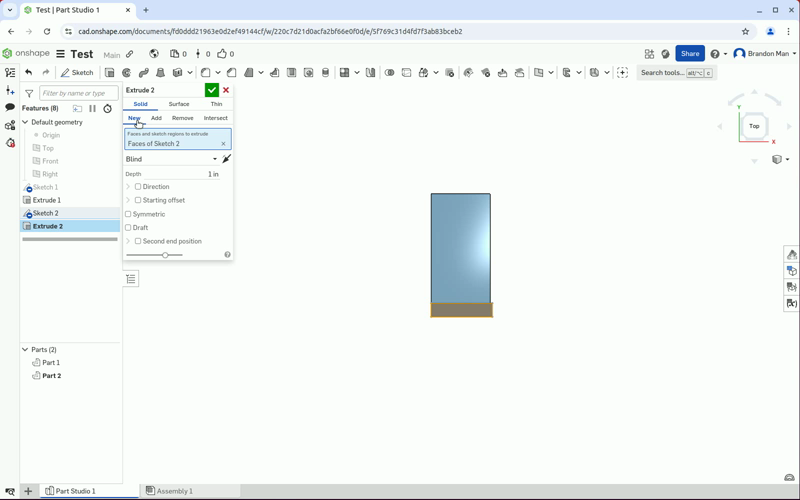
key(tab, 4)
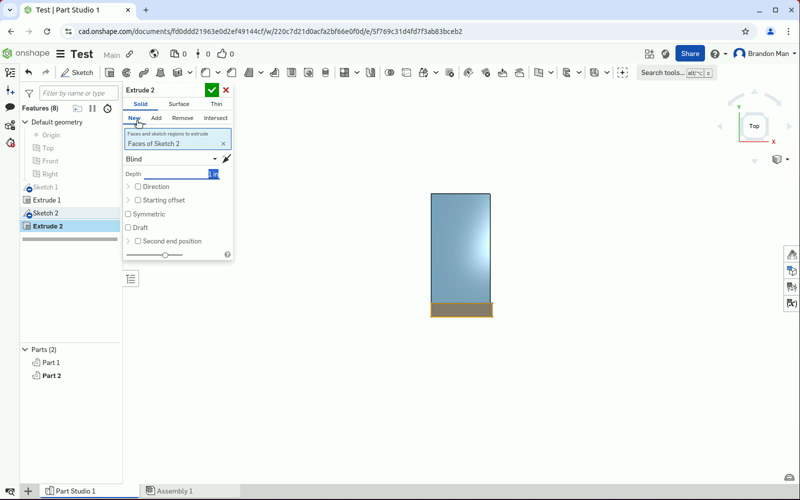
text(12.276)
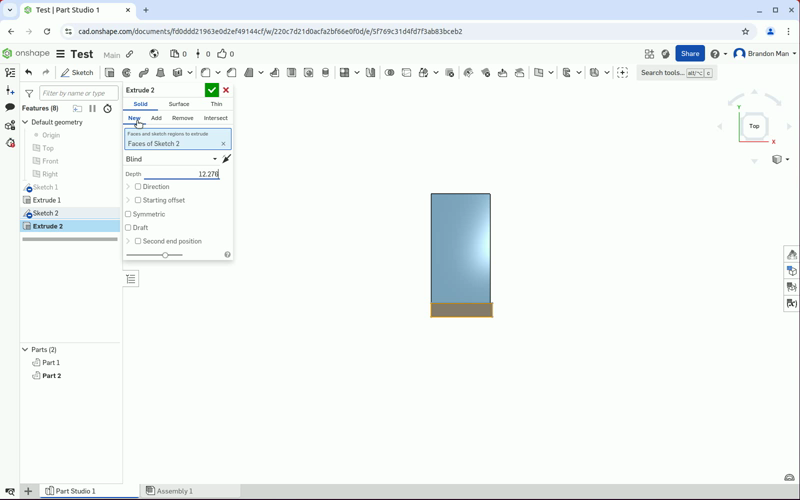
key(enter)
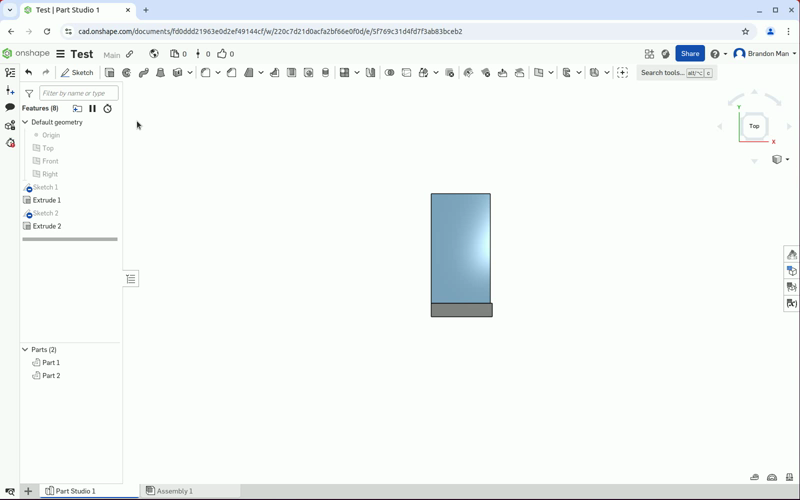
key(shift+h)
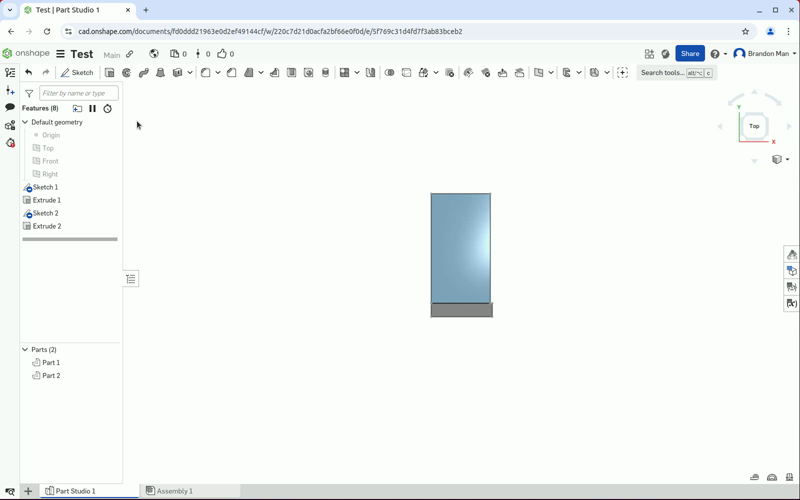
key(shift+h)
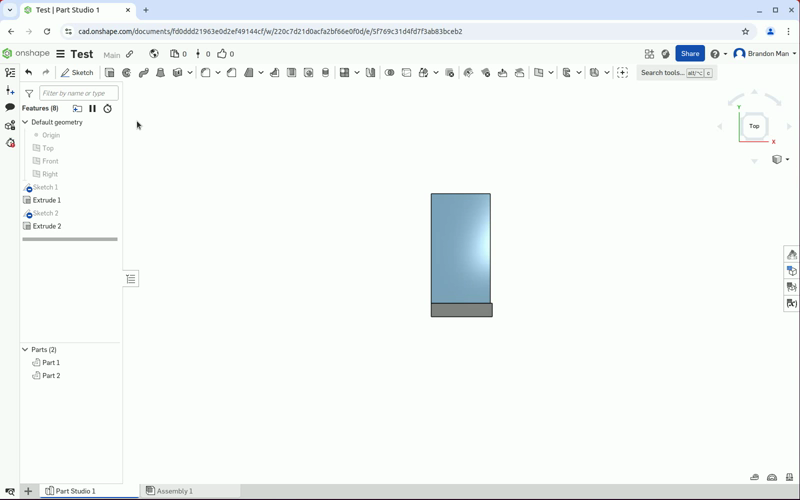
mouse_move(73, 189)
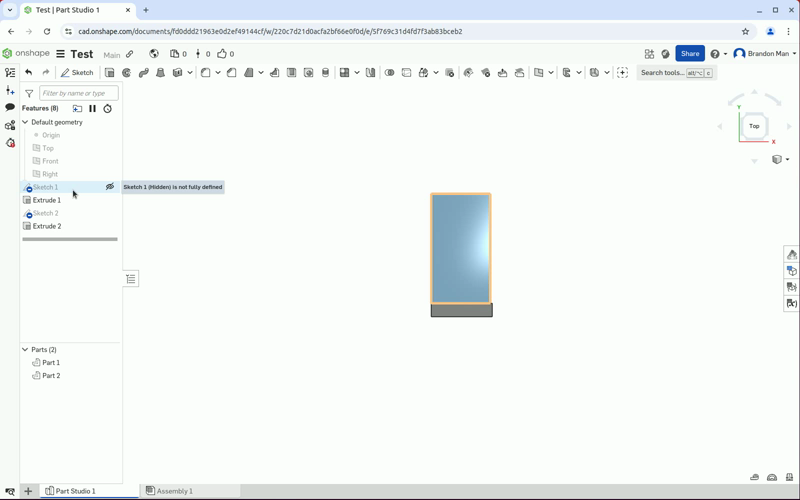
click(73, 189)
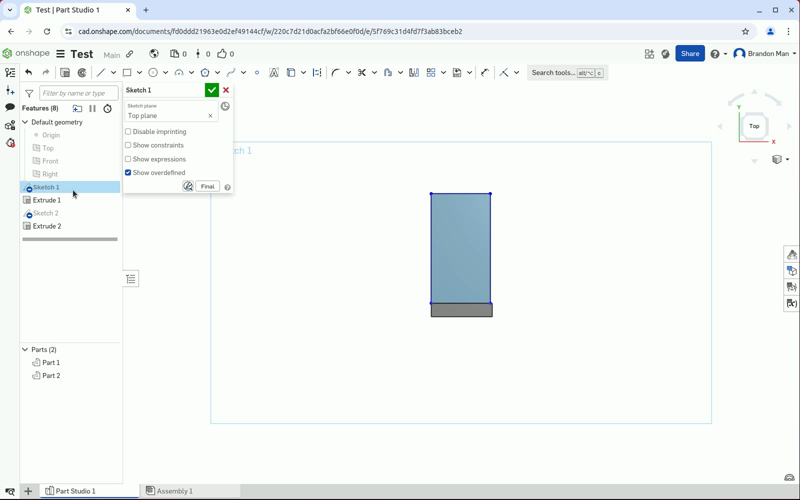
mouse_move(229, 92)
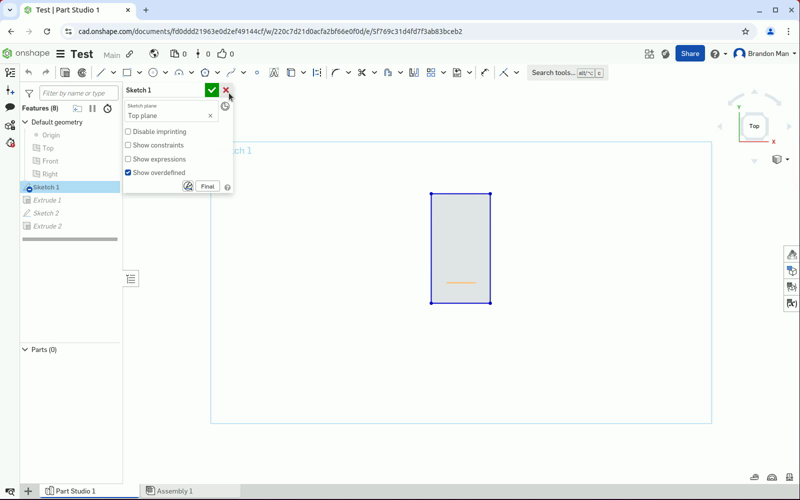
click(229, 92)
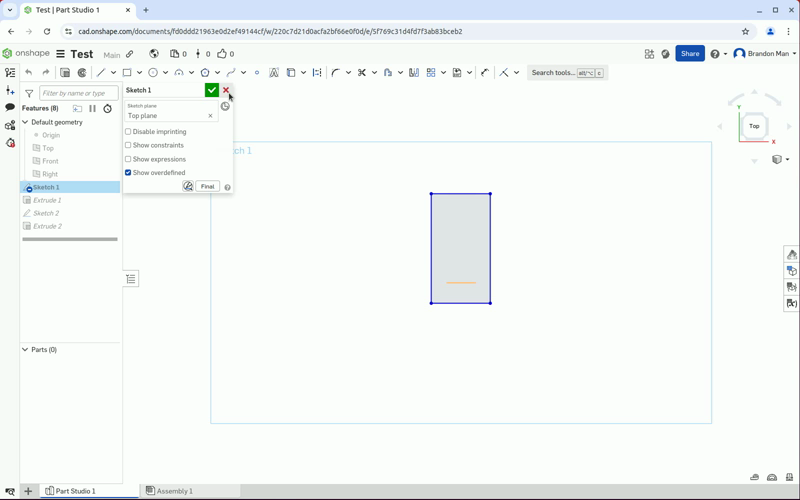
key(shift+s)
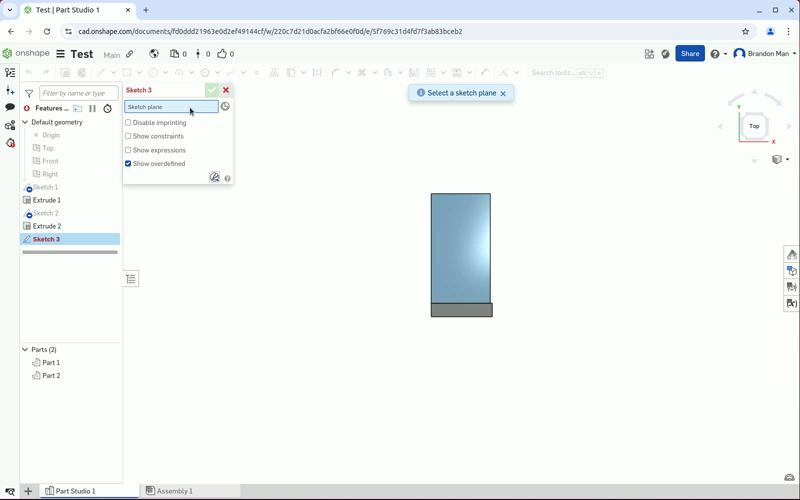
mouse_move(73, 150)
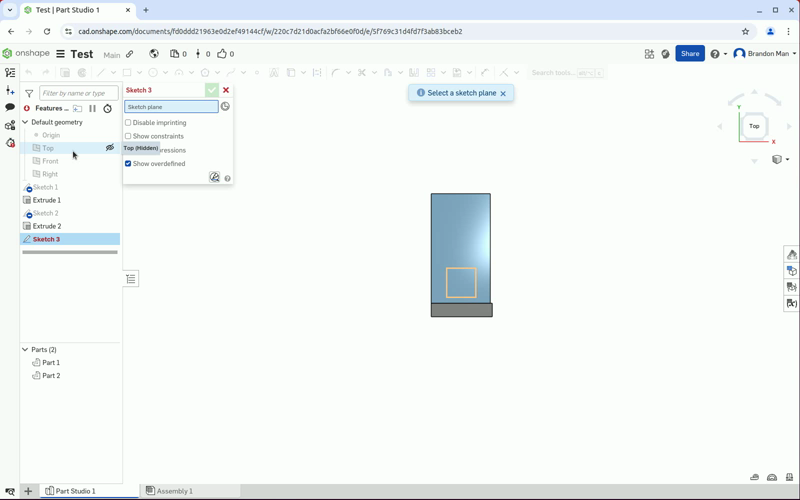
click(73, 150)
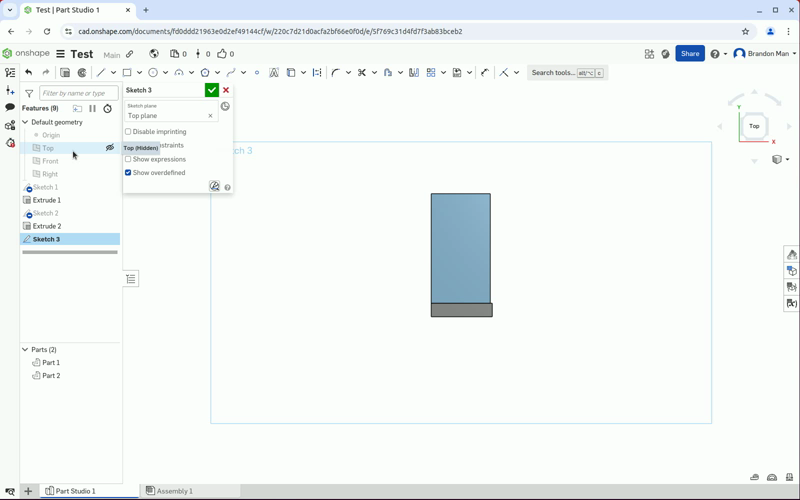
mouse_move(73, 352)
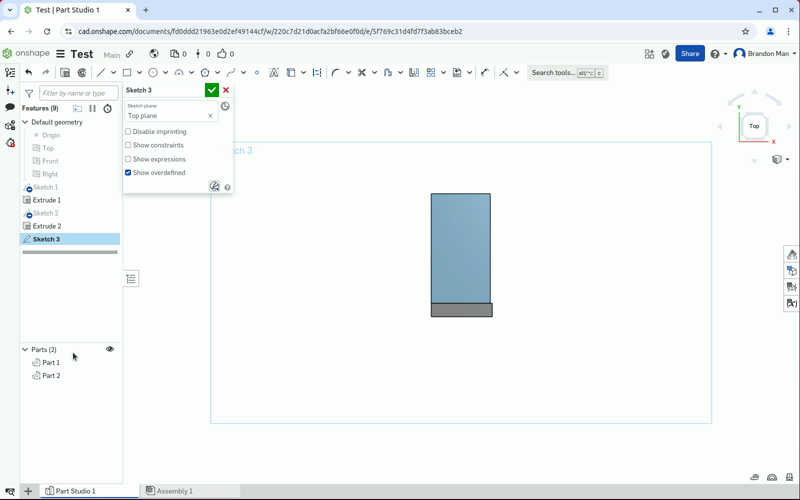
key(y)
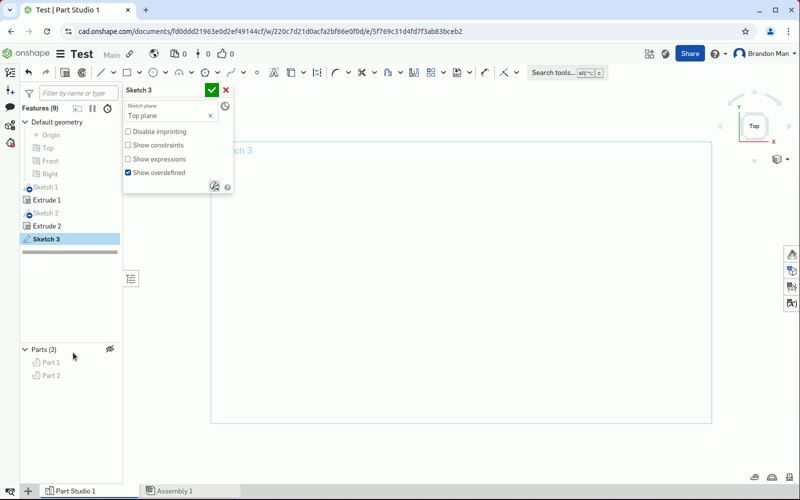
key(a)
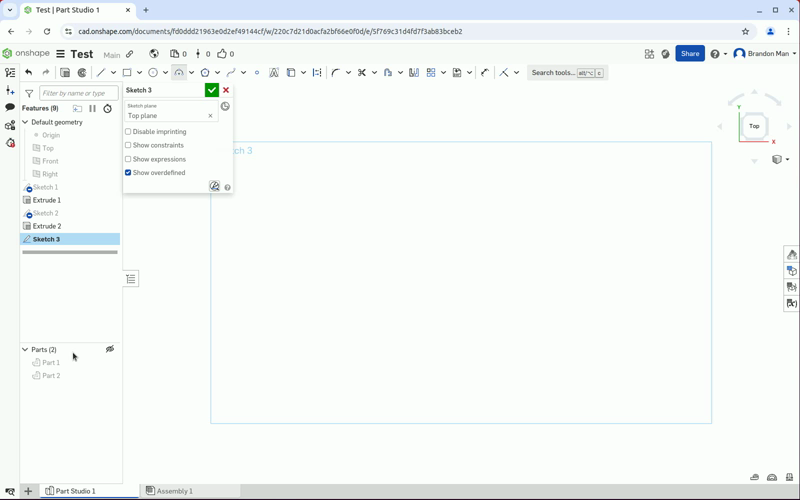
key_down(shift)
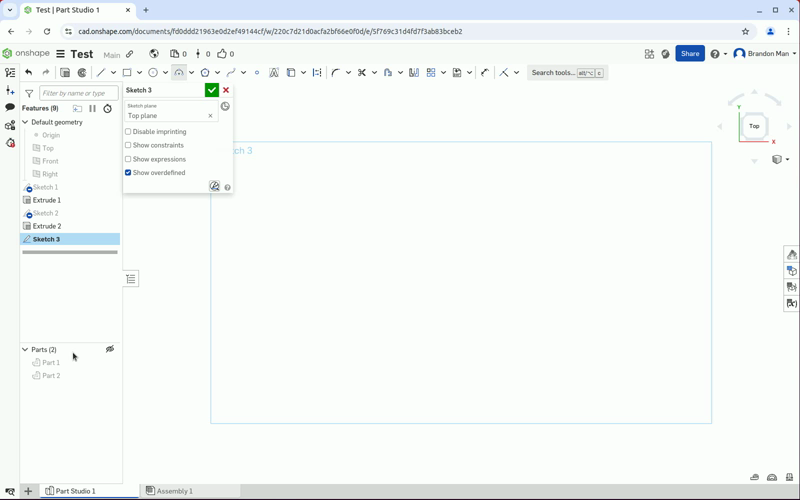
mouse_move(431, 316)
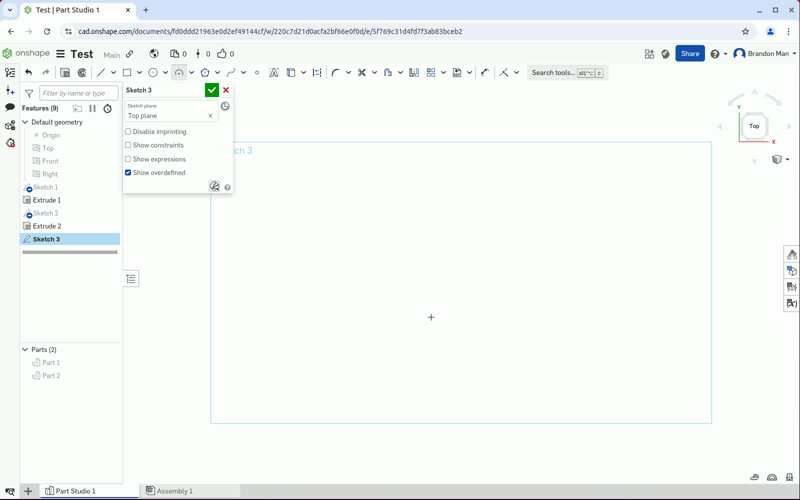
click(431, 316)
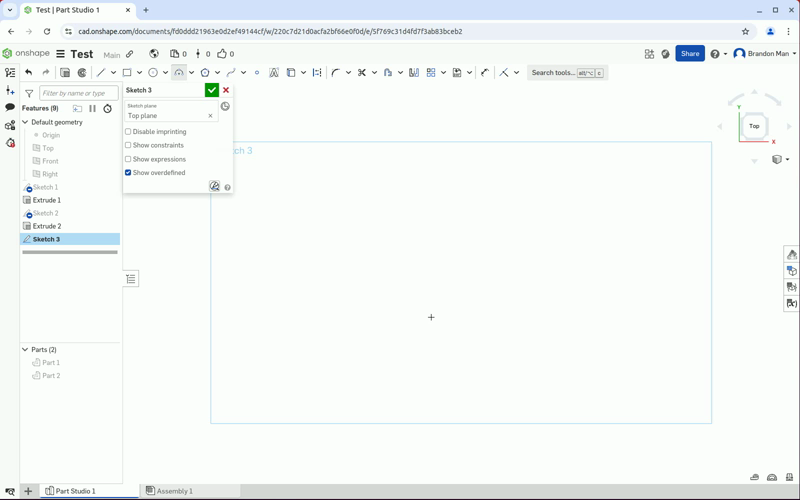
key_up(shift)
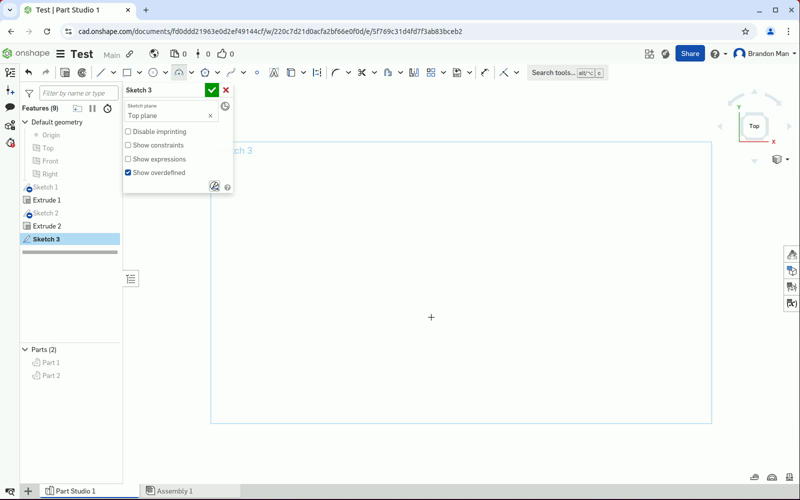
key_down(shift)
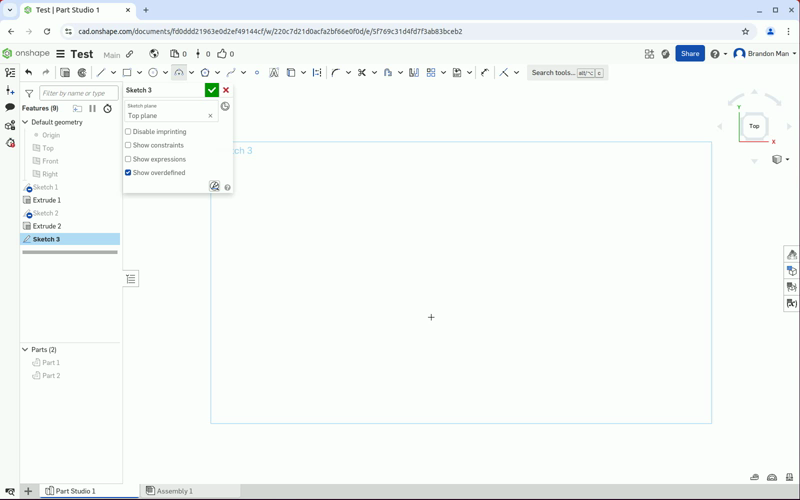
mouse_move(492, 316)
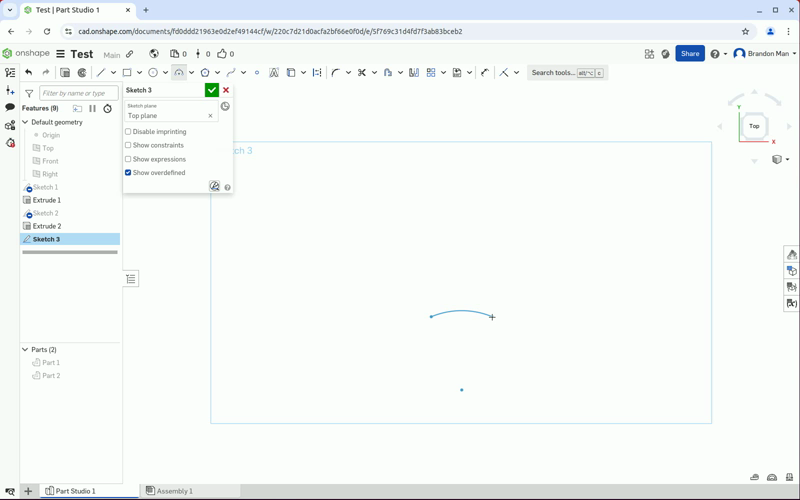
click(492, 316)
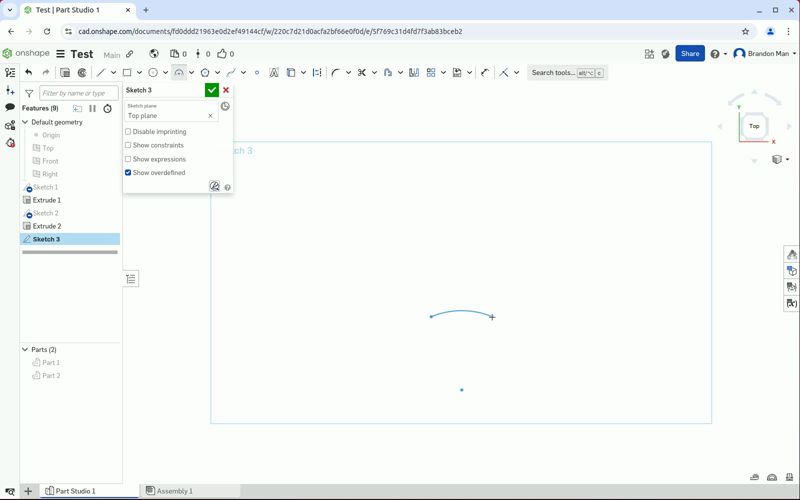
mouse_move(461, 328)
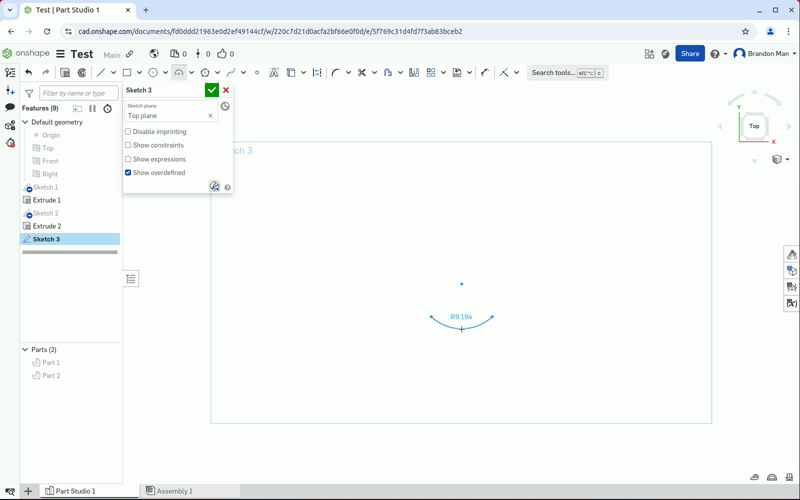
click(461, 328)
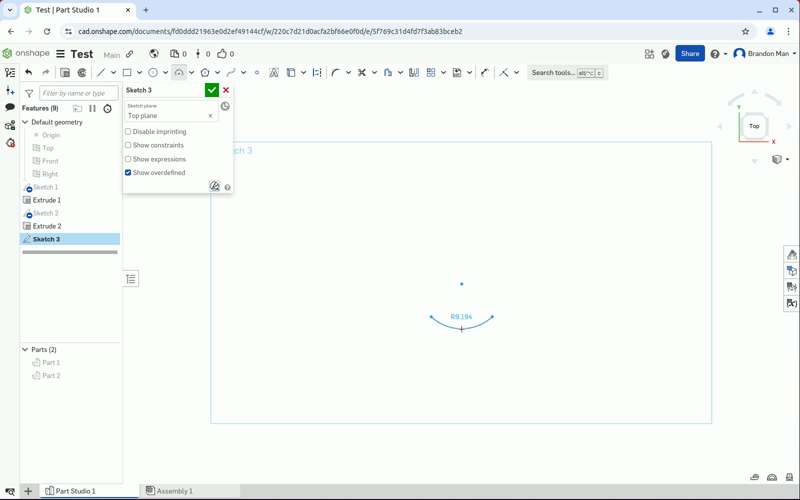
key_up(shift)
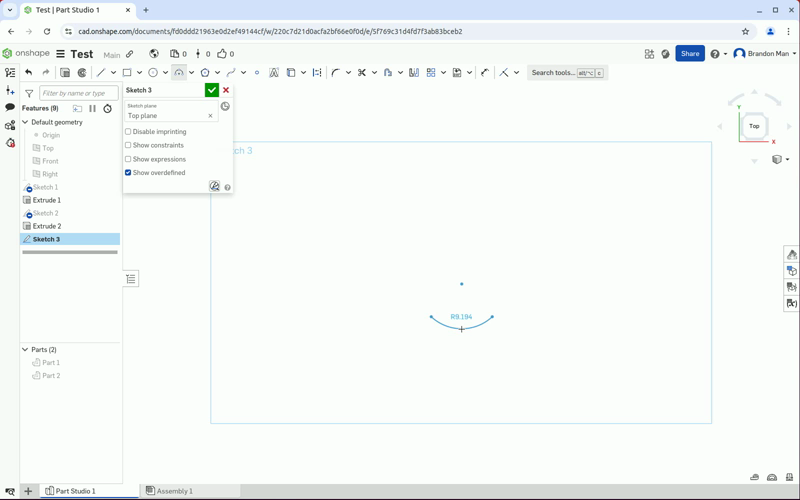
key(esc)
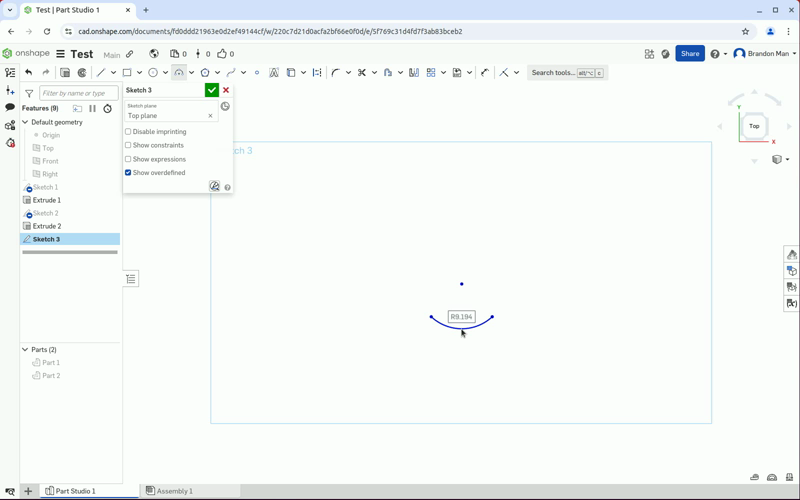
key(l)
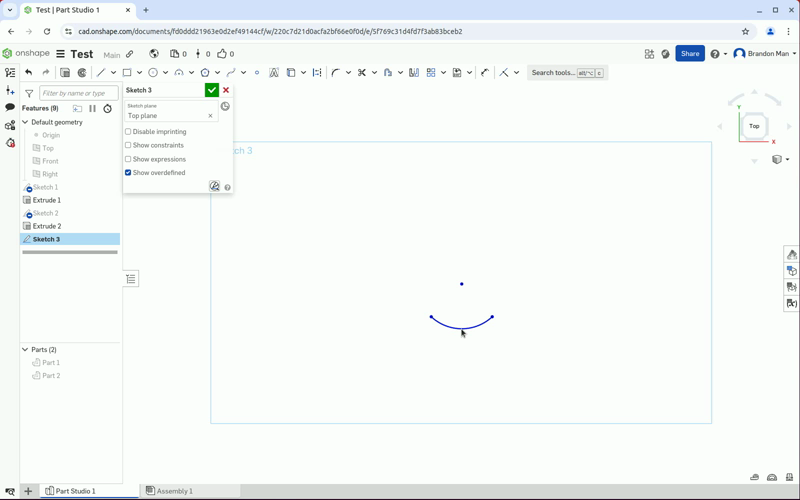
mouse_move(492, 316)
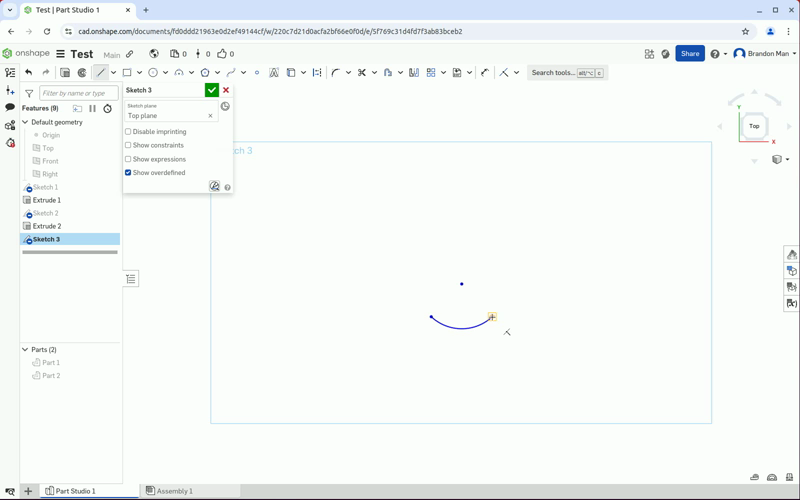
click(492, 316)
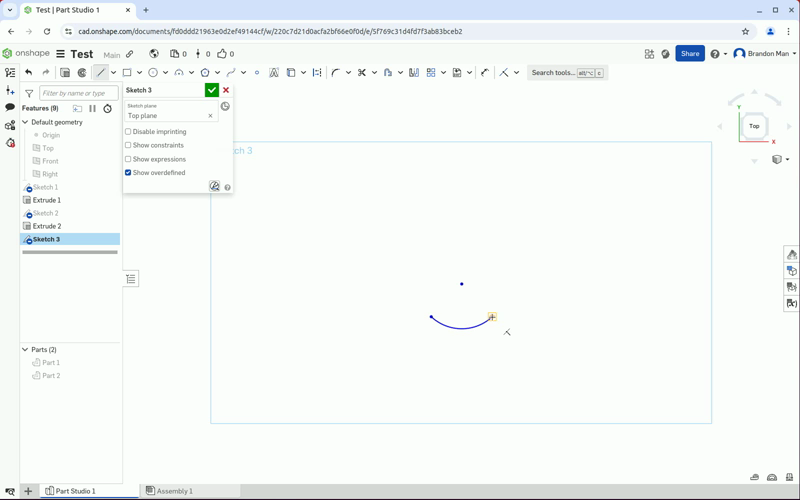
key_down(shift)
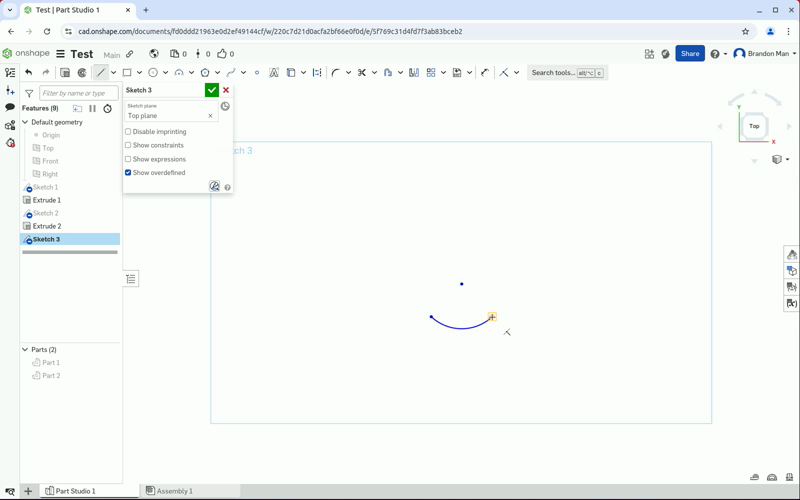
mouse_move(431, 316)
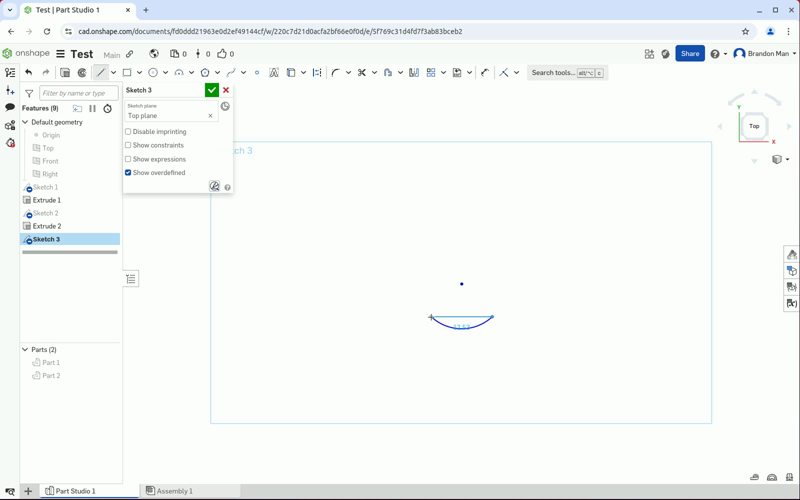
key_up(shift)
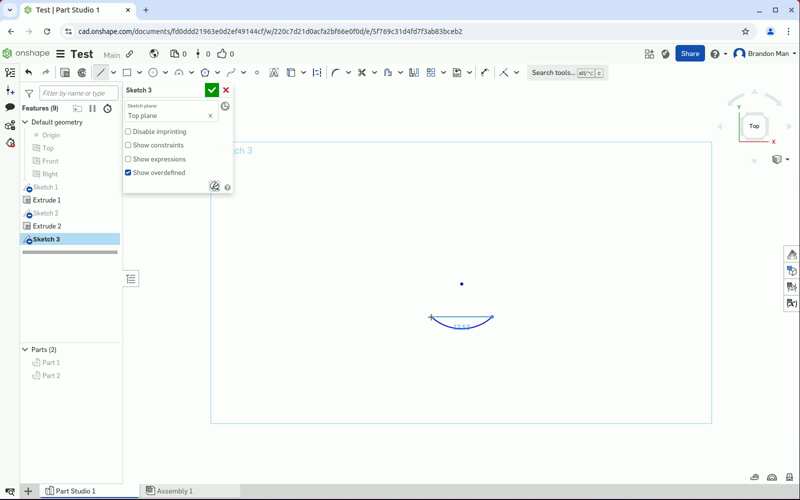
click(431, 316)
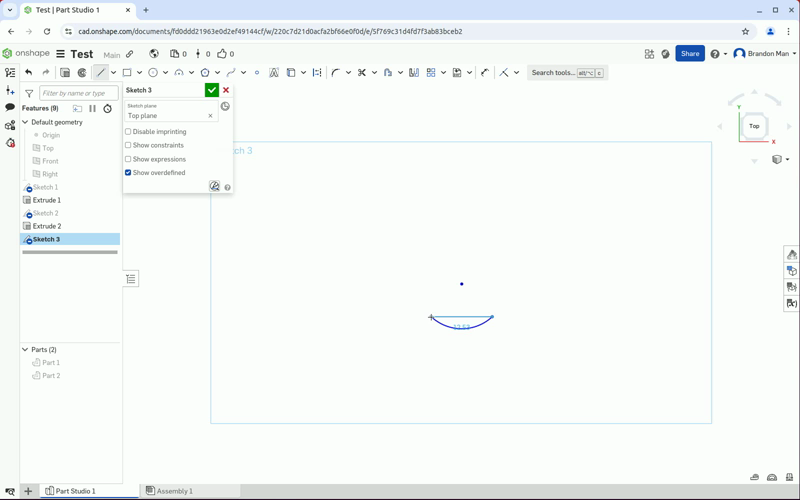
key(esc)
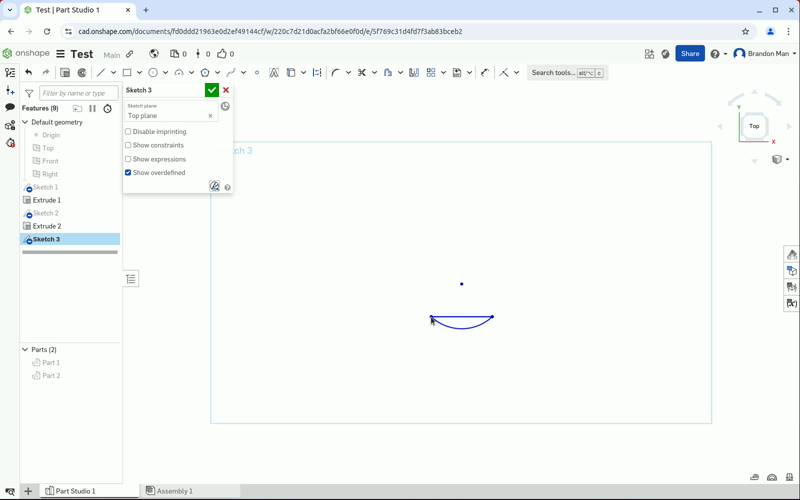
mouse_move(485, 317)
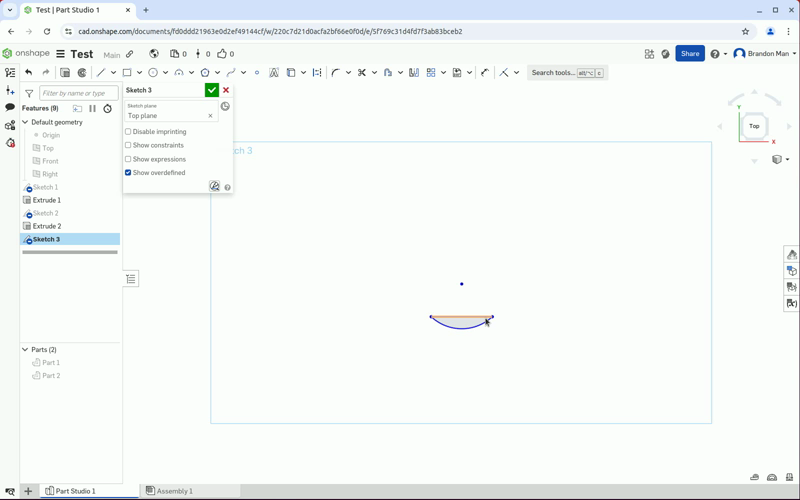
scroll(6)
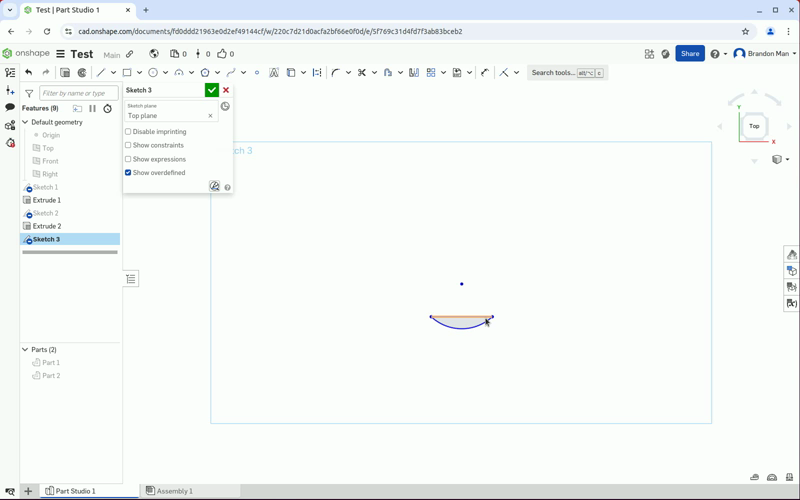
scroll(6)
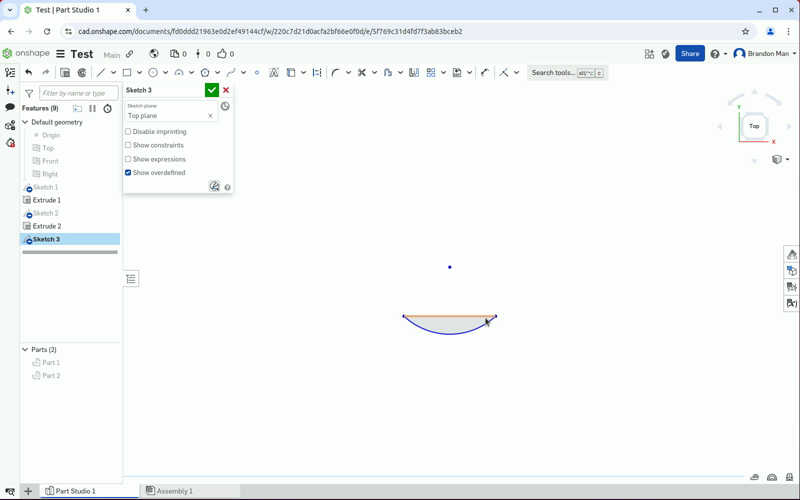
scroll(6)
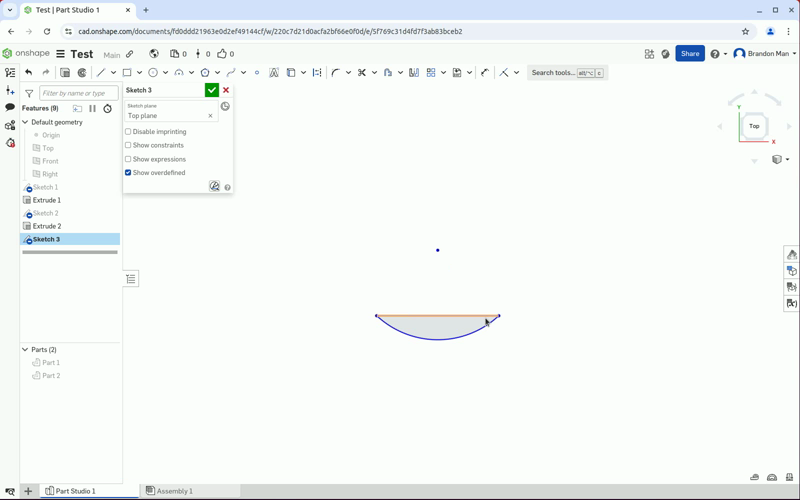
scroll(6)
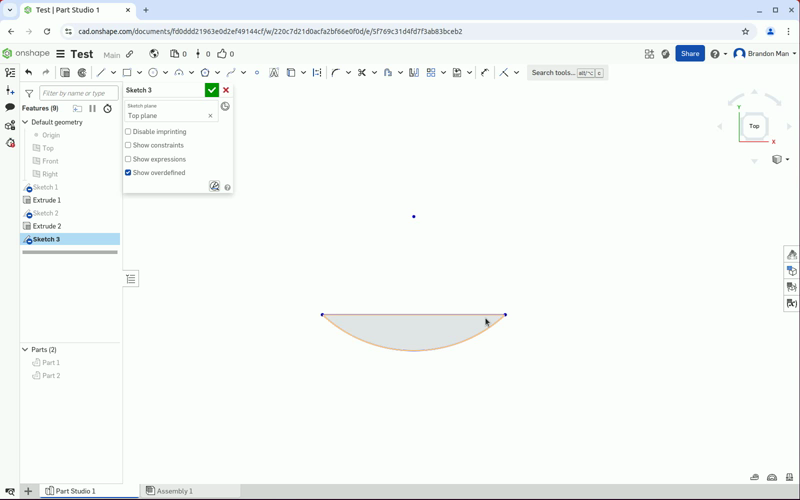
scroll(6)
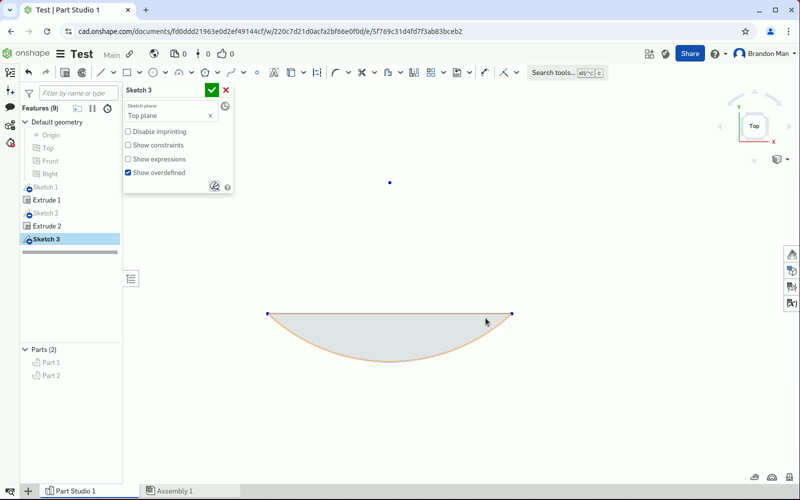
scroll(6)
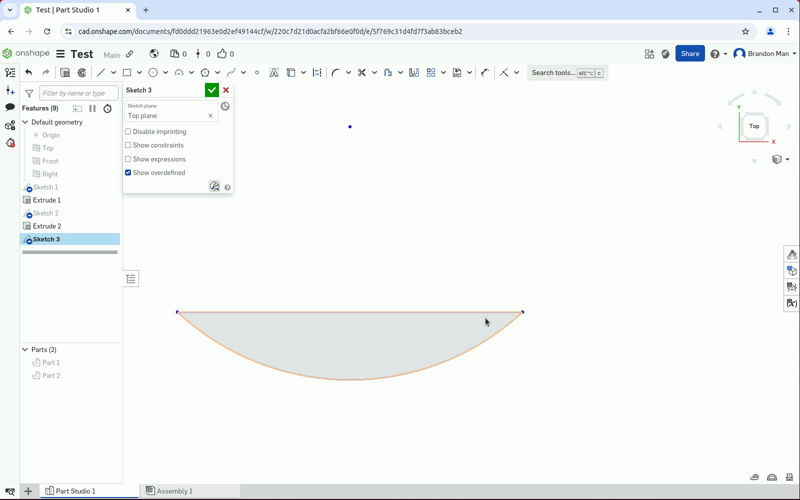
scroll(6)
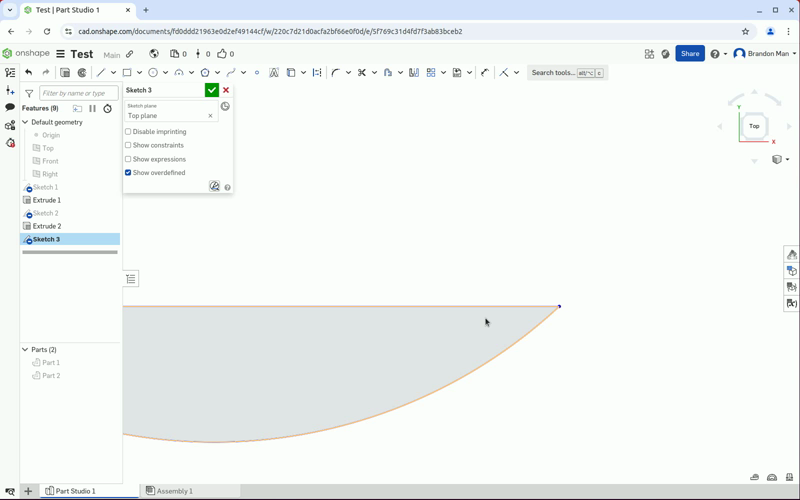
click(485, 317)
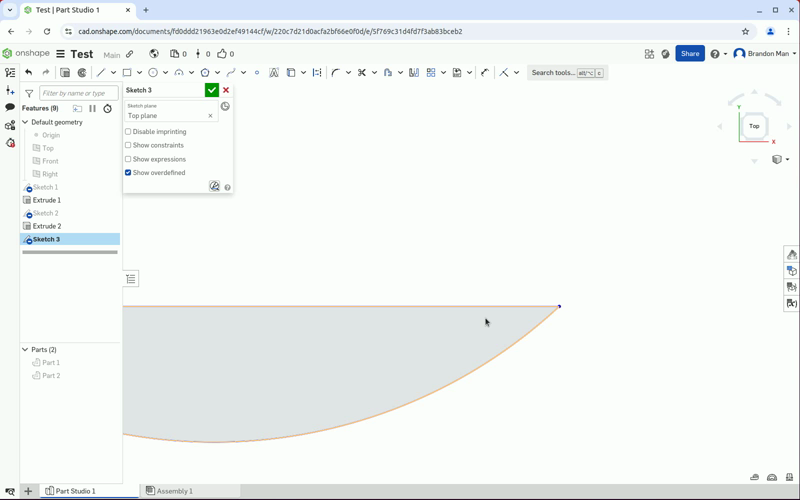
scroll(-6)
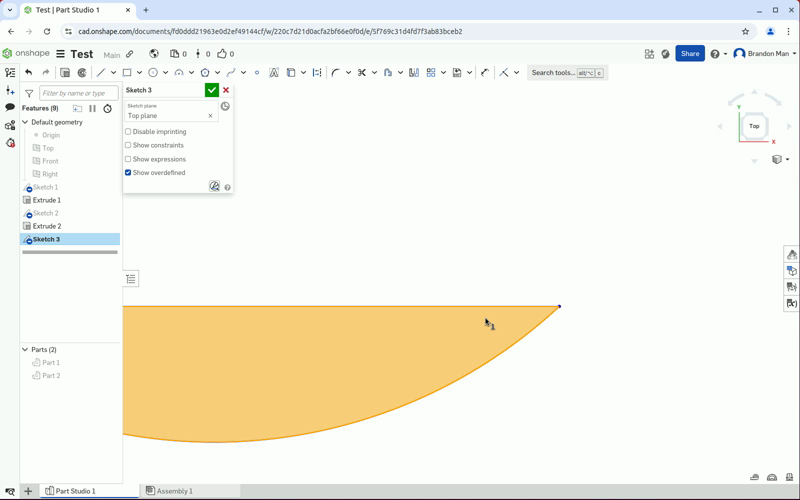
scroll(-6)
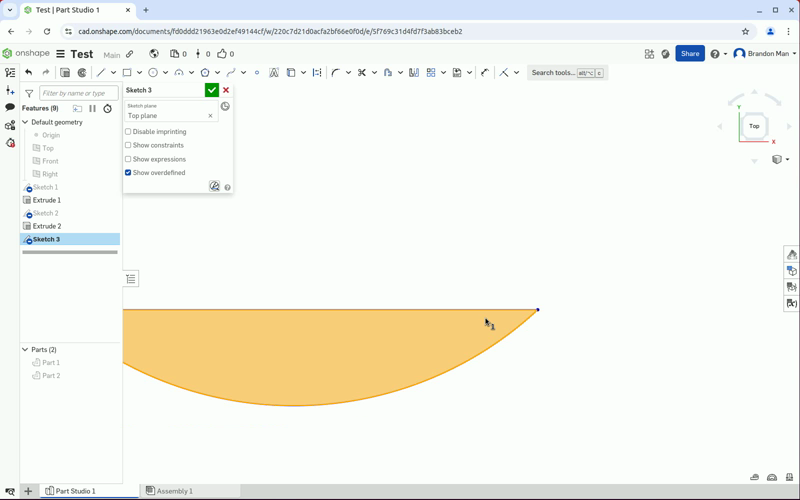
scroll(-6)
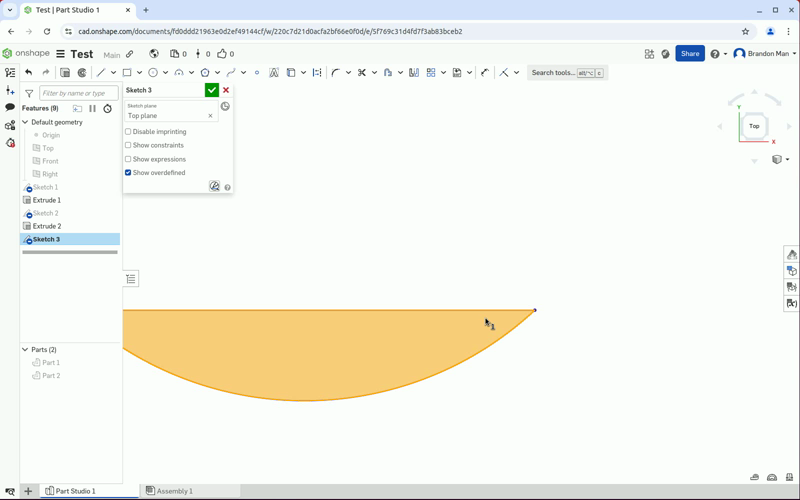
scroll(-6)
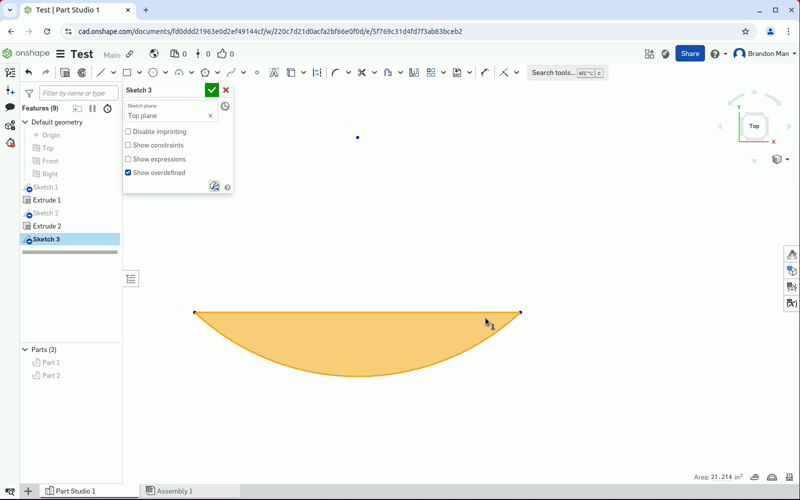
scroll(-6)
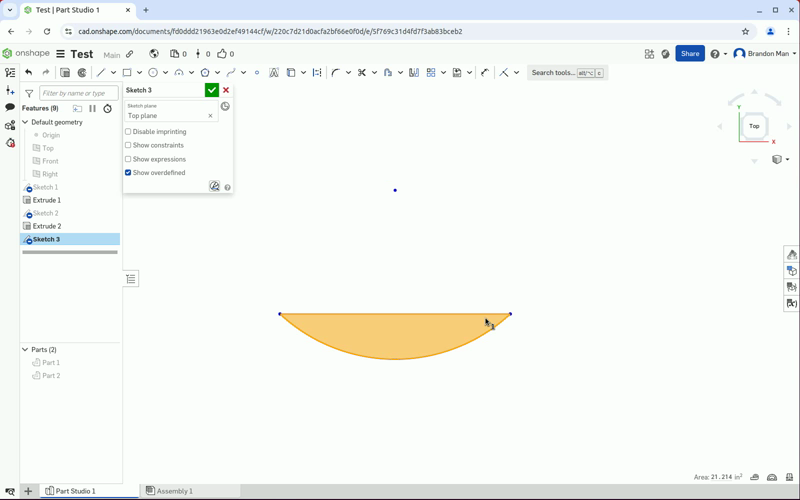
scroll(-6)
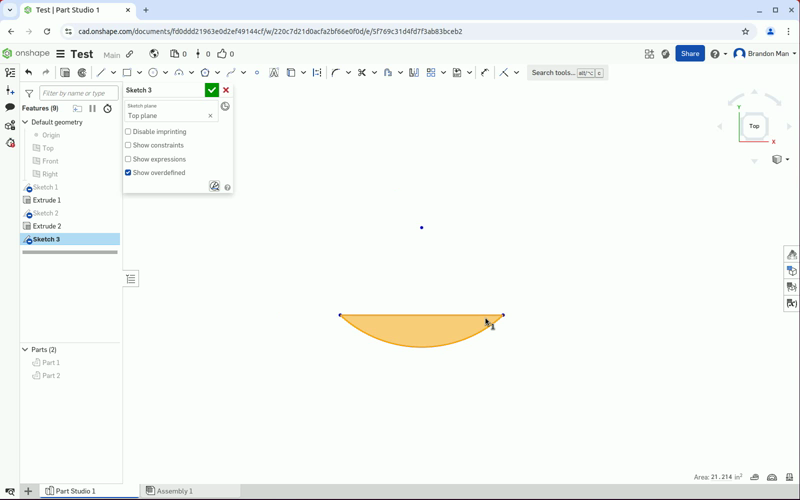
scroll(-6)
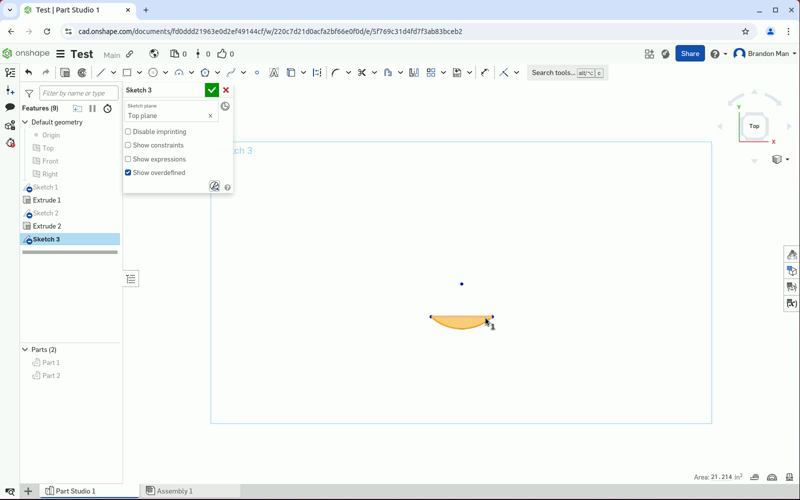
mouse_move(73, 352)
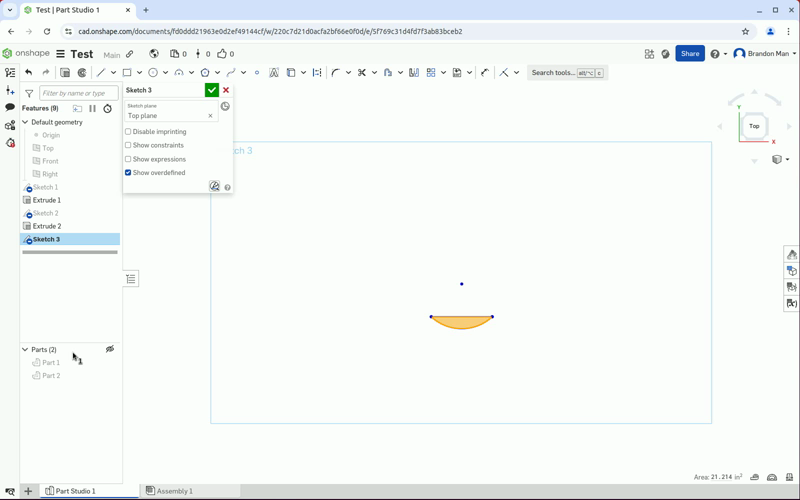
key(shift+y)
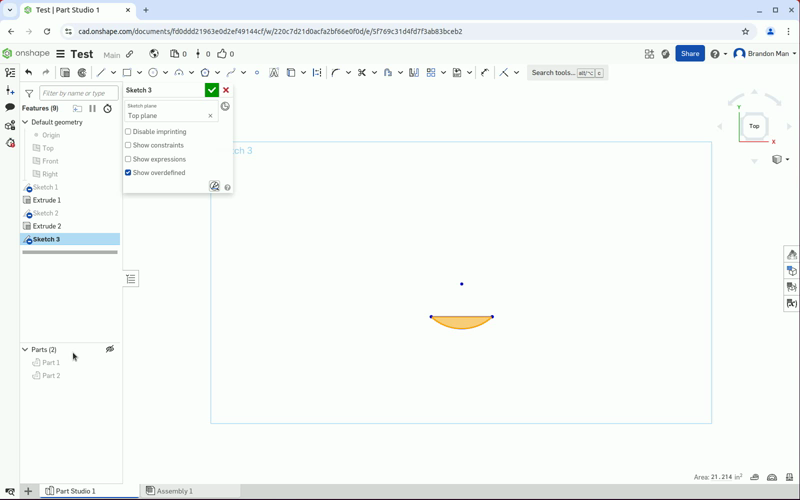
key(shift+e)
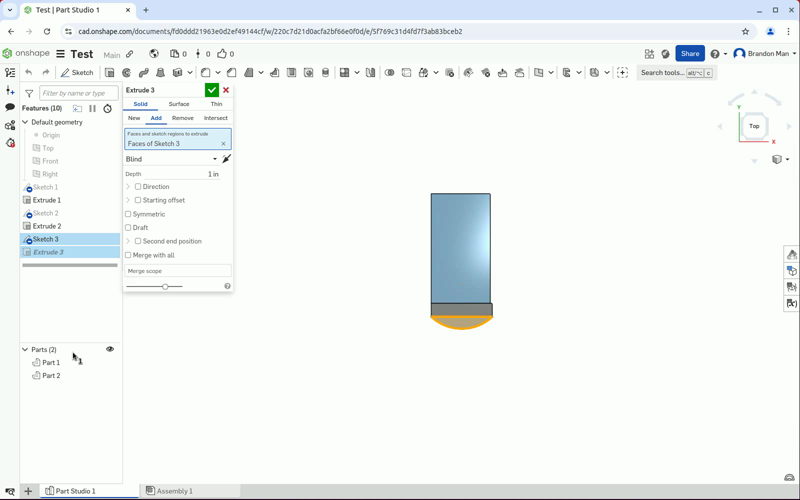
mouse_move(143, 106)
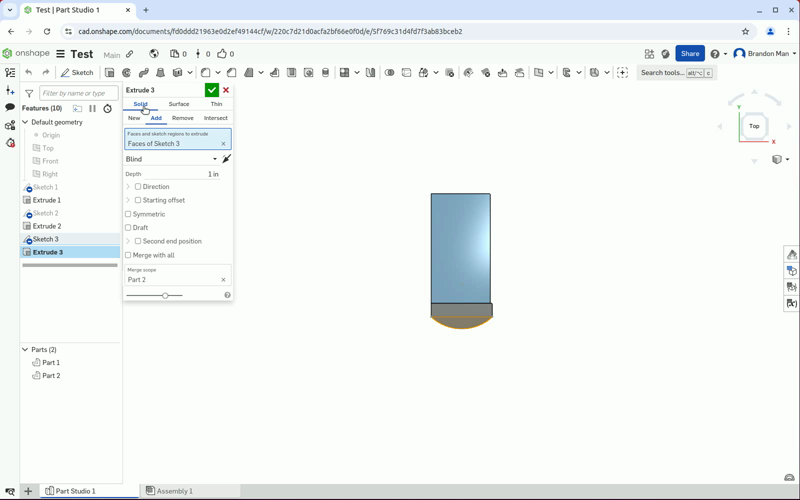
click(143, 106)
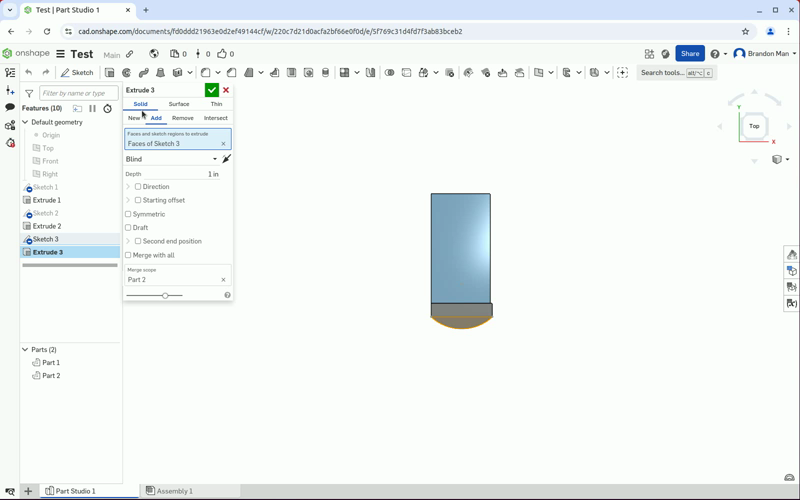
mouse_move(137, 120)
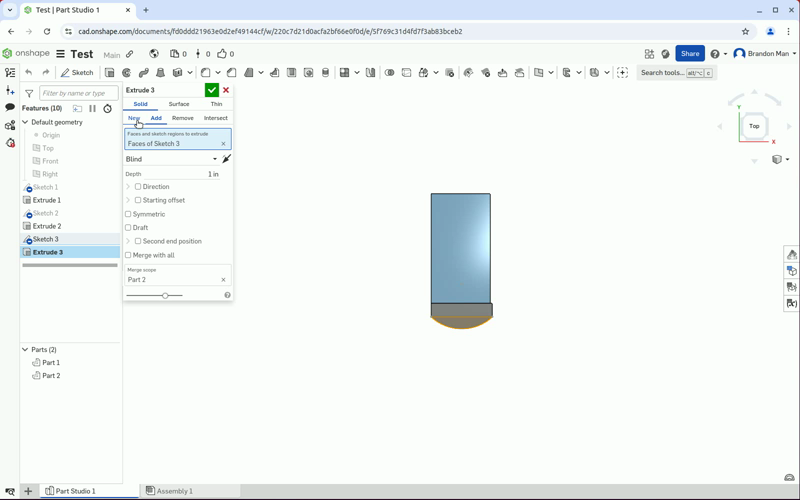
click(137, 120)
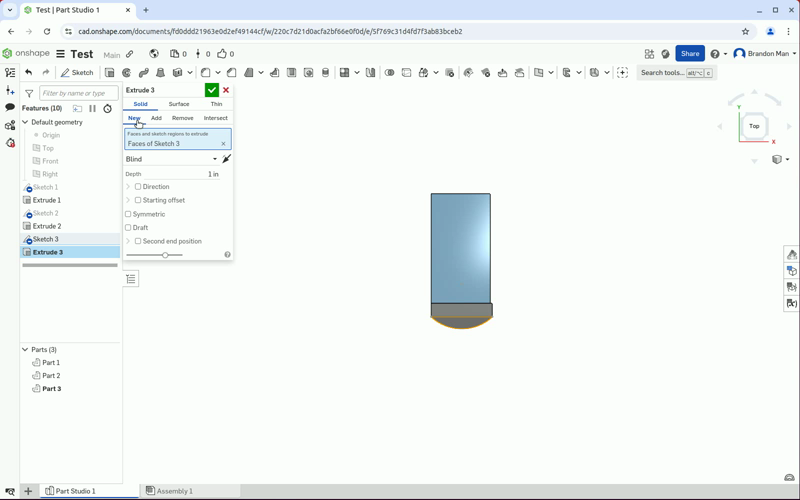
key(tab, 4)
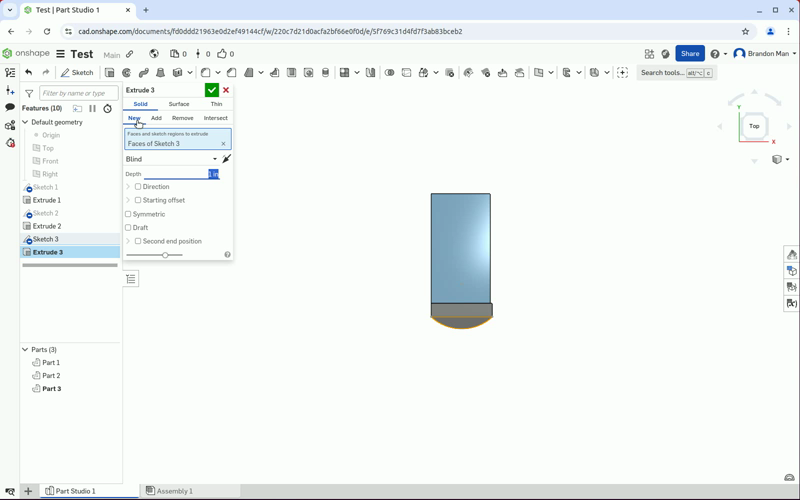
text(12.276)
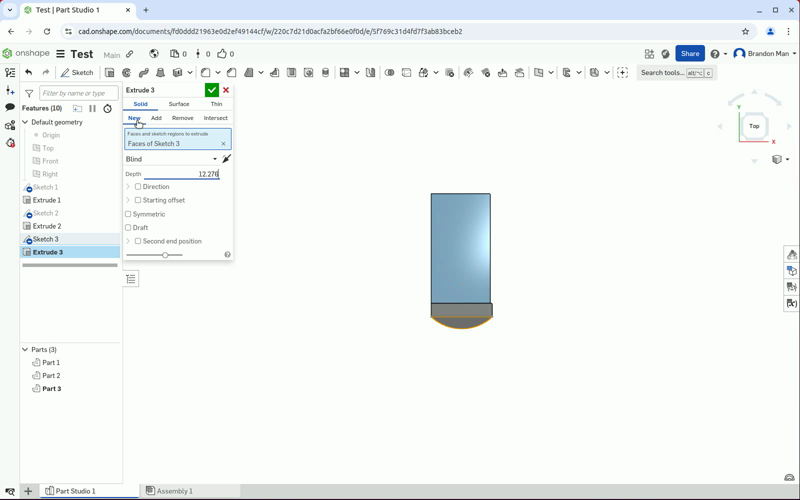
key(enter)
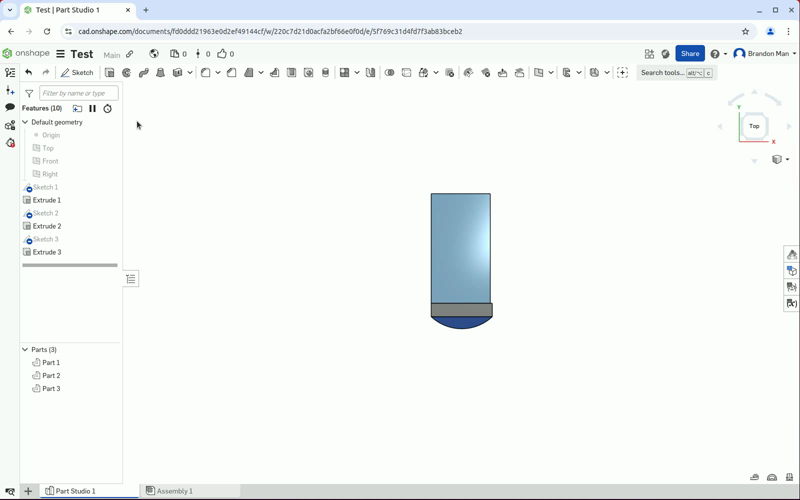
key(shift+h)
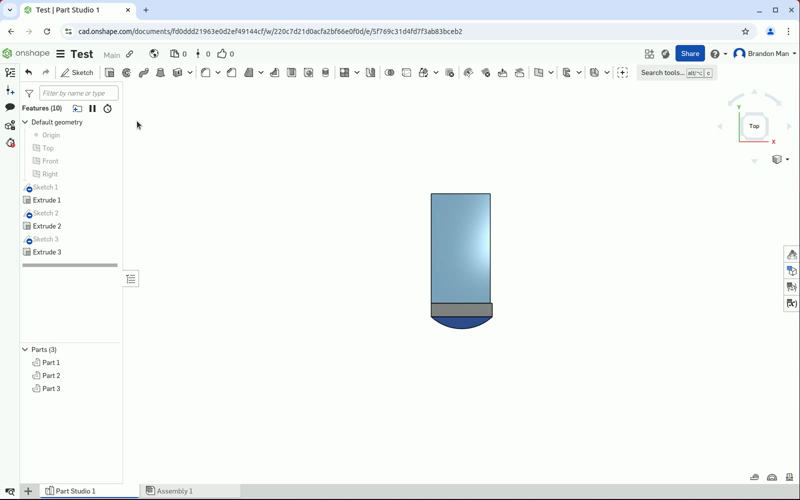
key(shift+h)
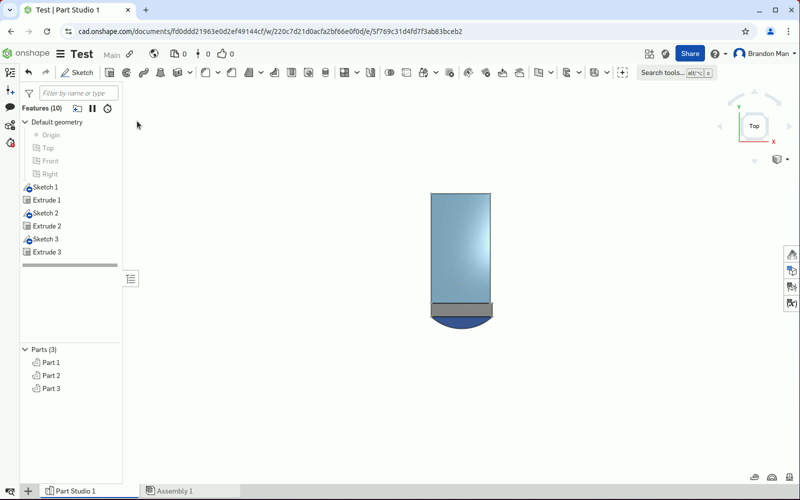
key(shift+7)
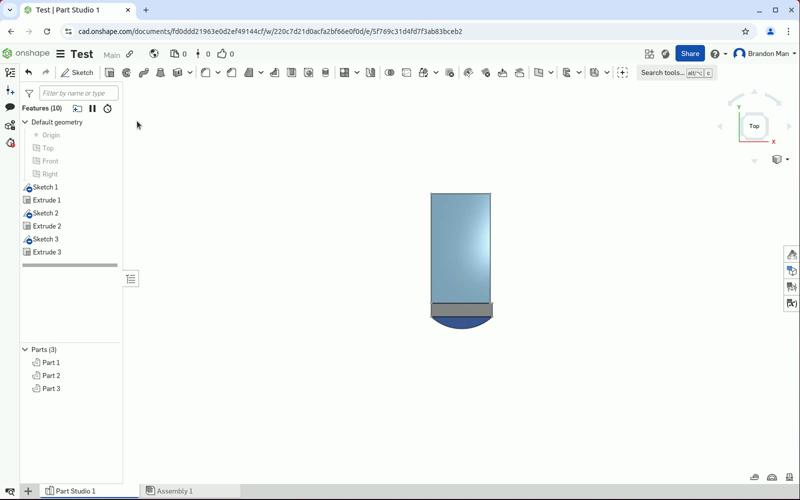
key(up, 3)
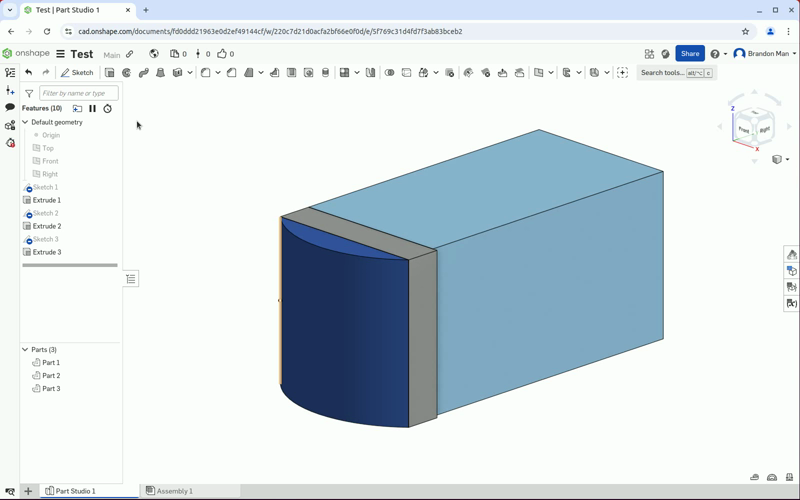
key(left, 3)
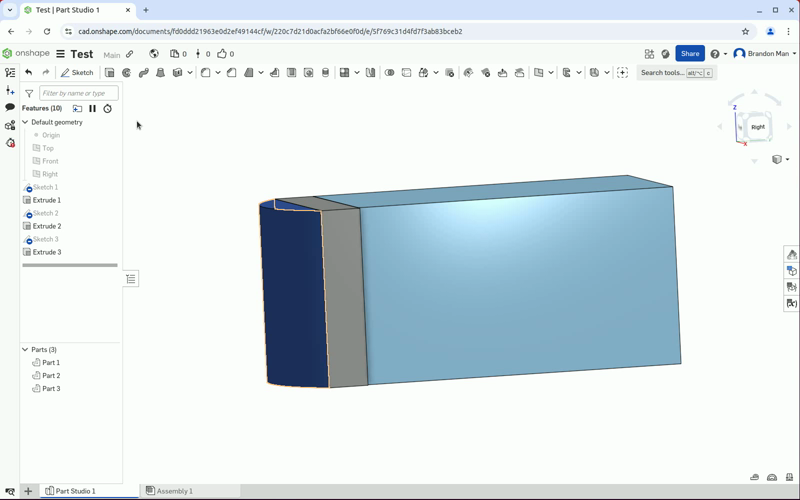
key(right, 3)
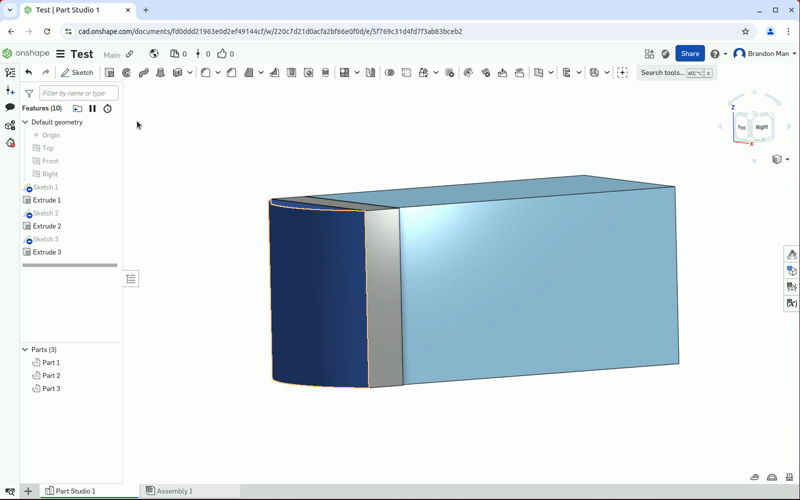
key(down, 3)
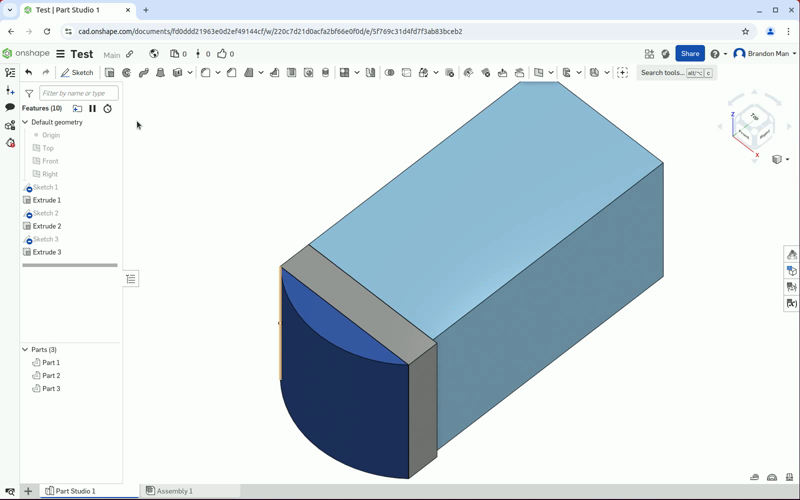
mouse_move(73, 189)
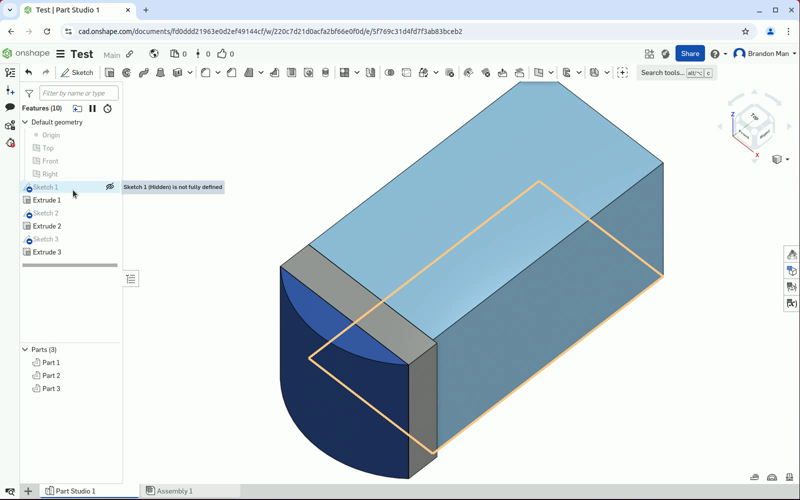
click(73, 189)